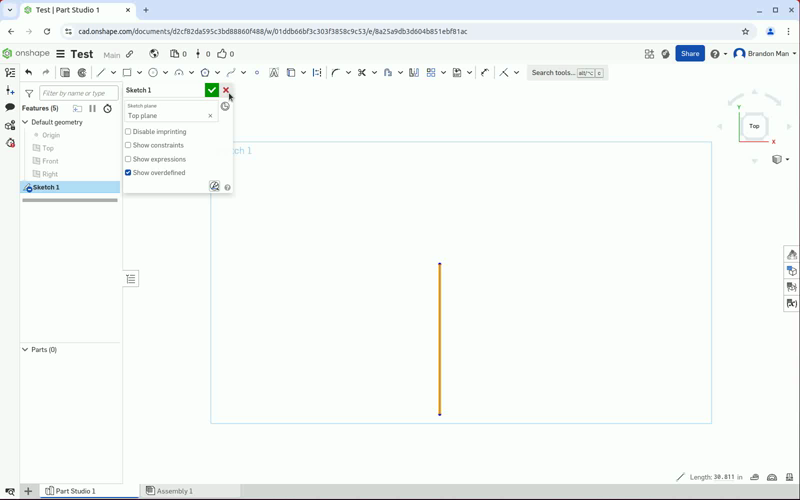
key(shift+h)
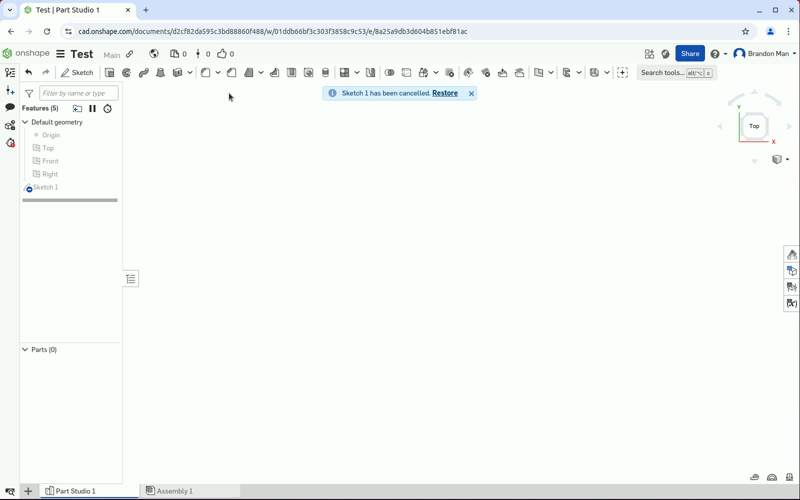
mouse_move(73, 352)
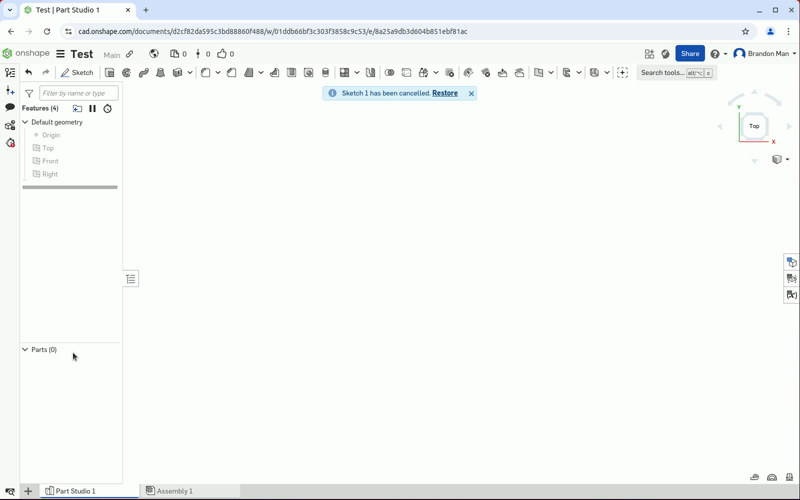
key(y)
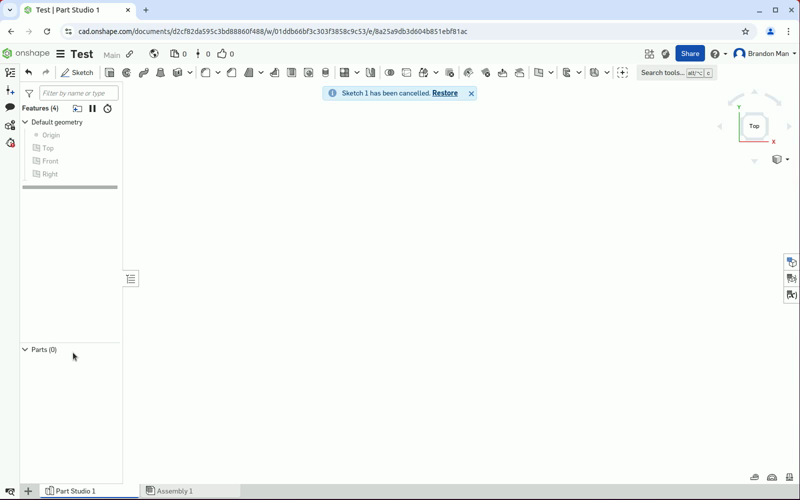
key(shift+p)
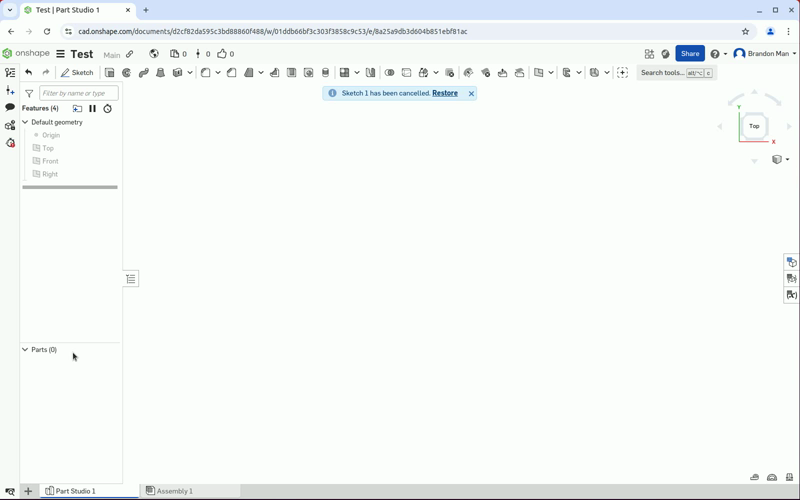
key(space)
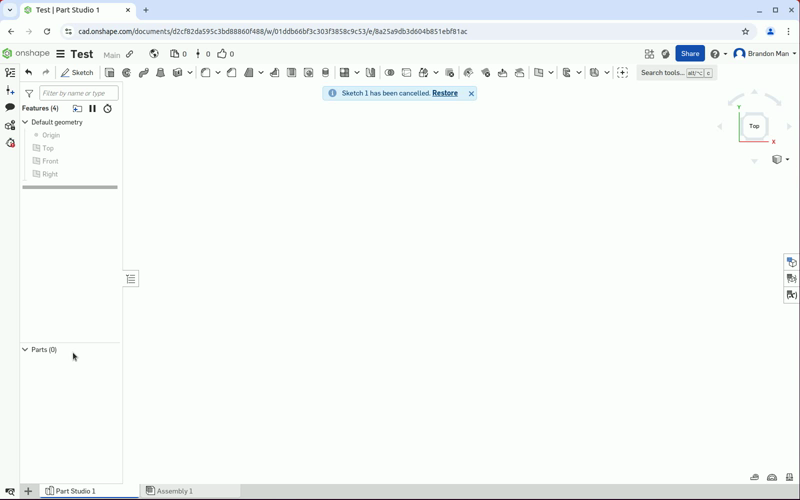
key_down(shift)
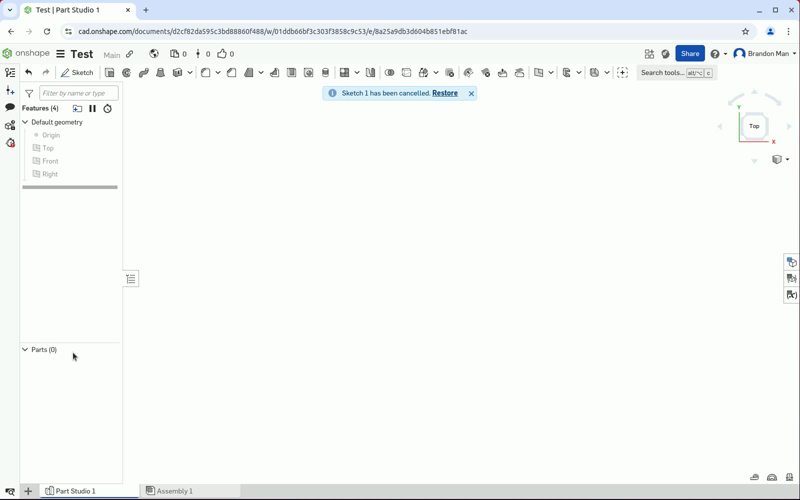
key(up)
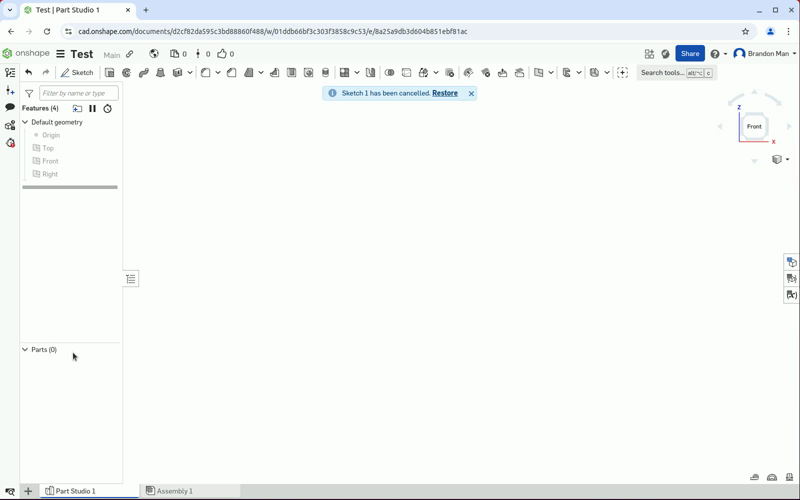
key_up(shift)
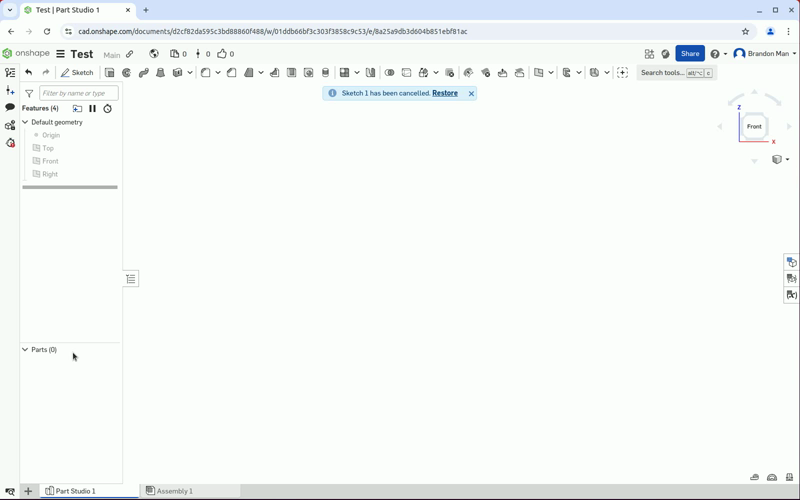
mouse_move(73, 352)
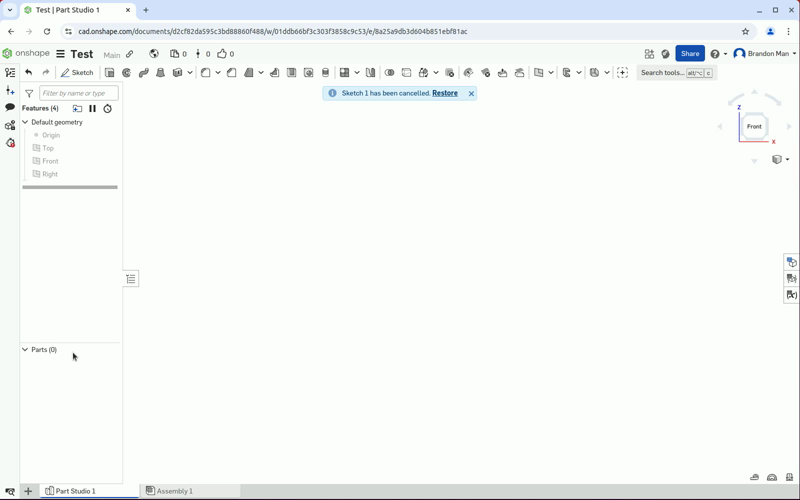
key(shift+y)
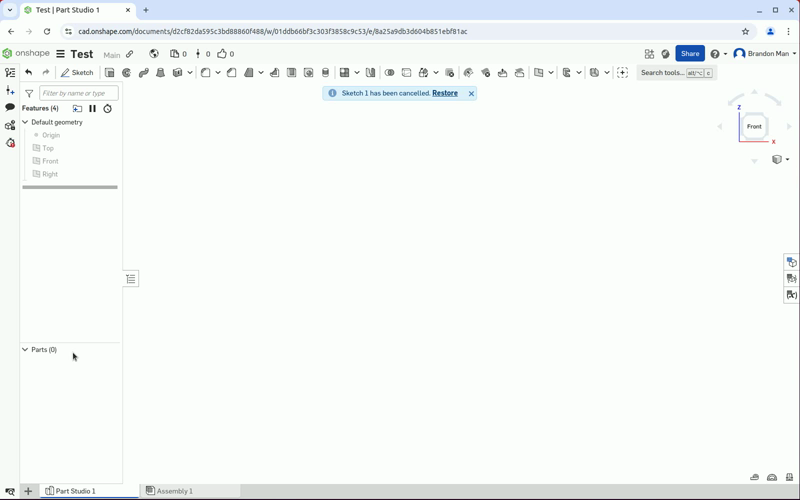
key(shift+s)
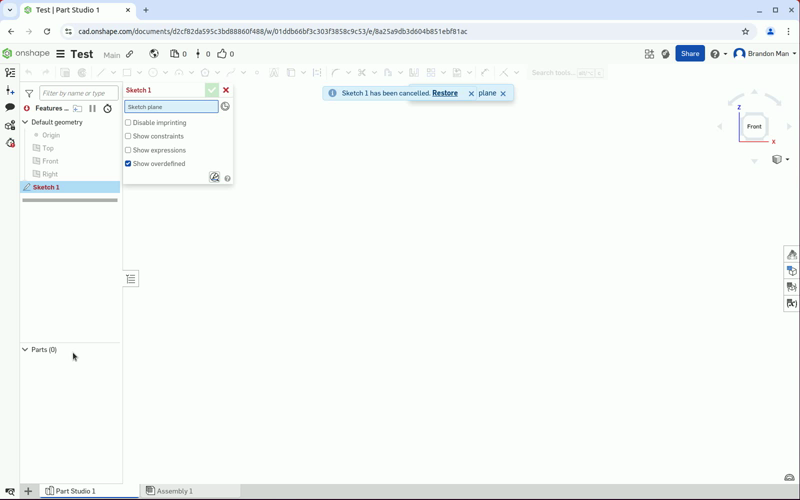
mouse_move(73, 163)
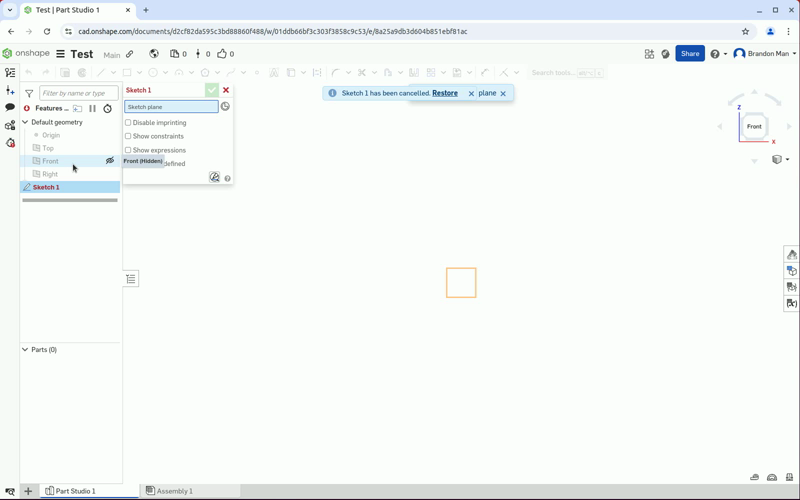
click(73, 163)
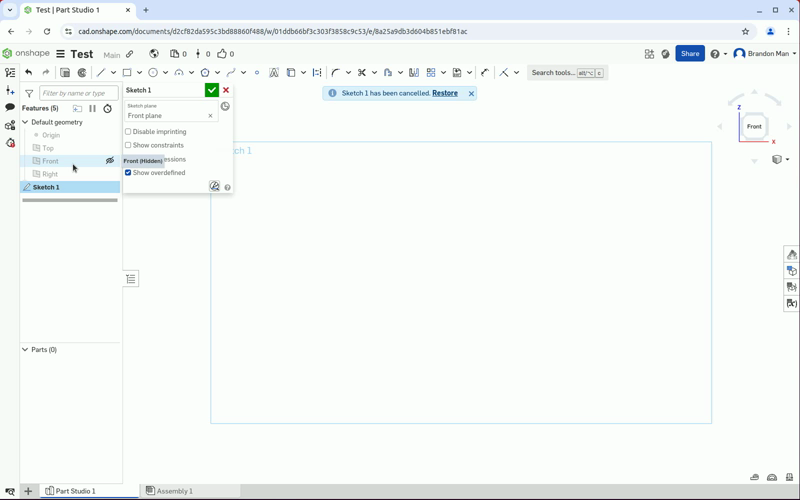
mouse_move(73, 352)
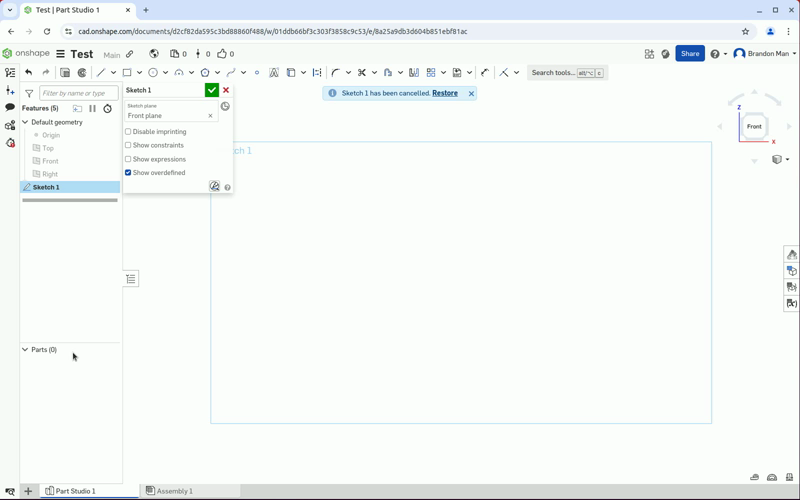
key(y)
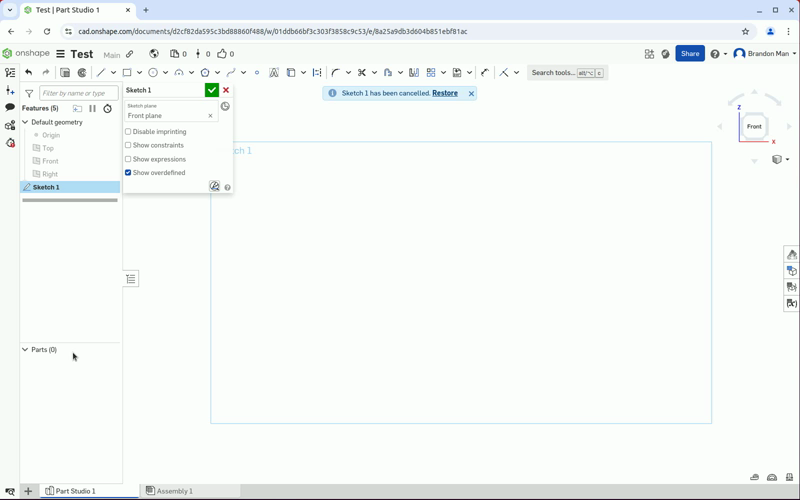
key(l)
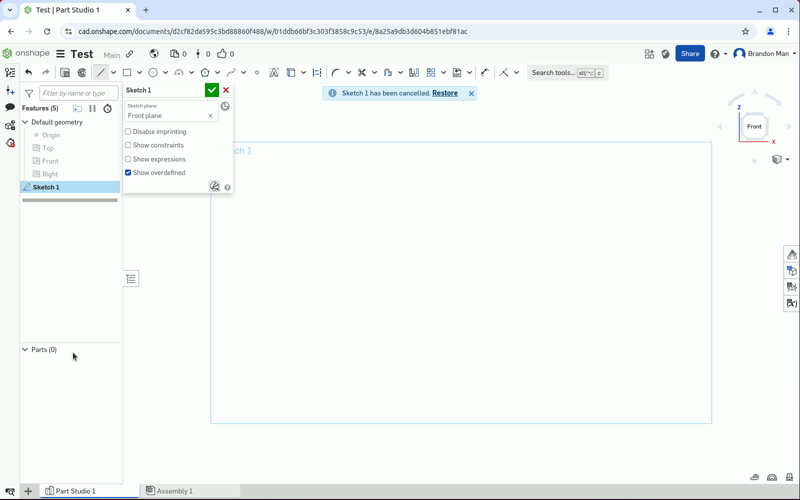
key_down(shift)
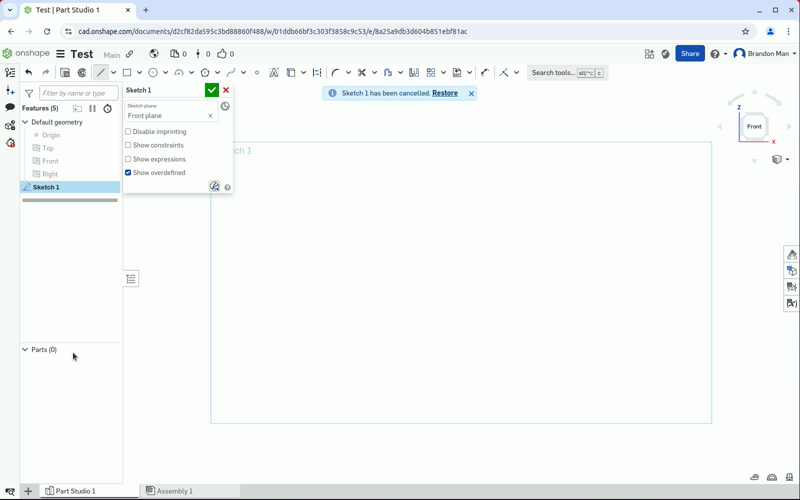
mouse_move(460, 282)
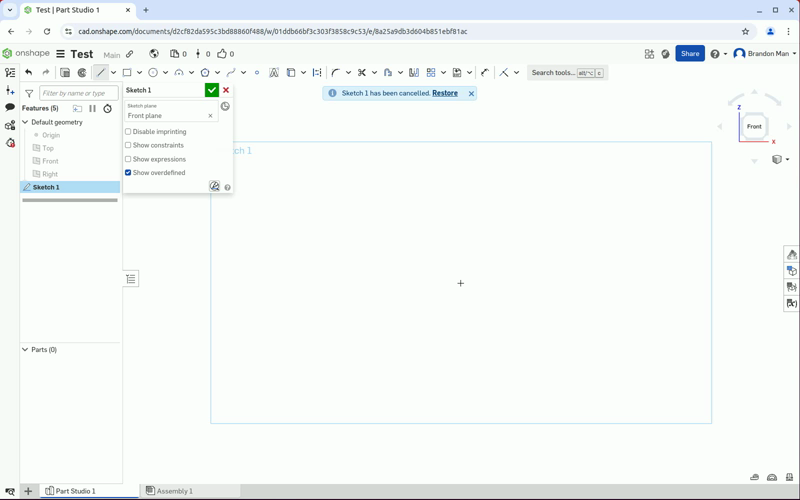
click(460, 282)
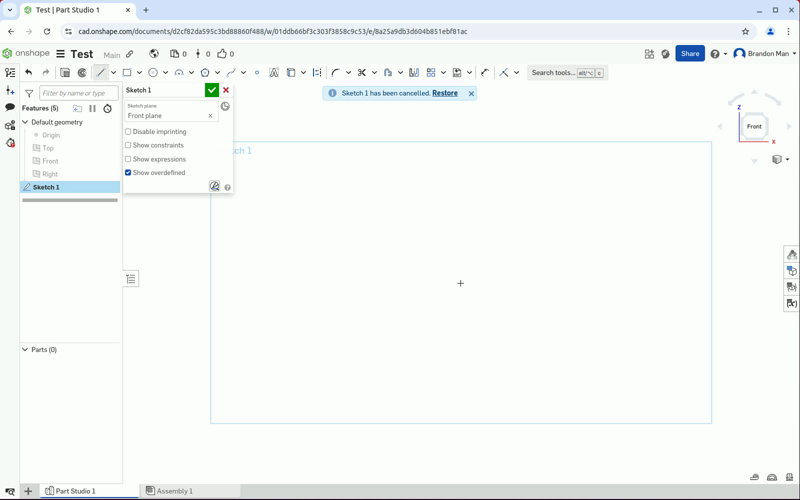
key_up(shift)
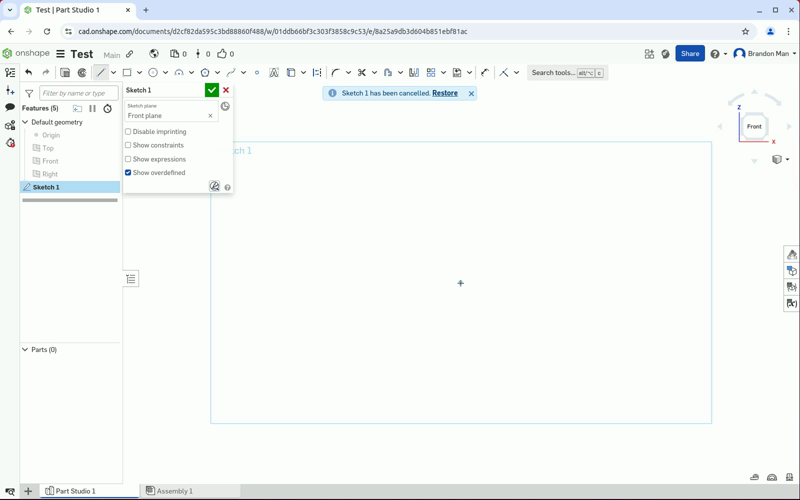
key_down(shift)
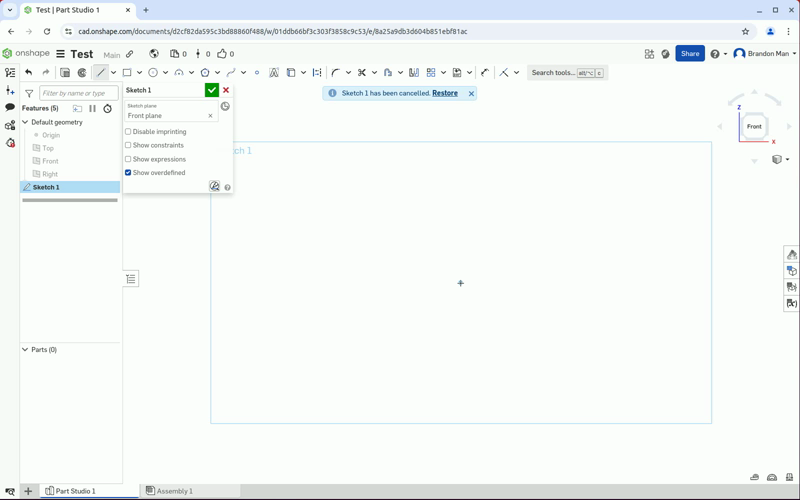
mouse_move(573, 282)
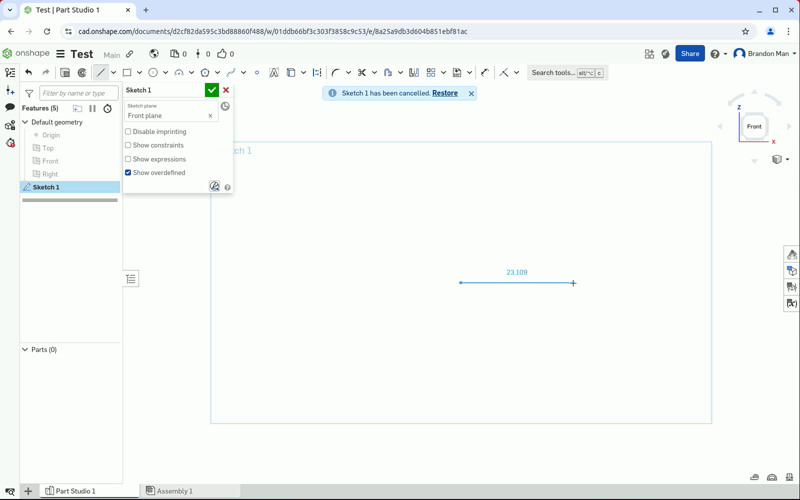
click(573, 282)
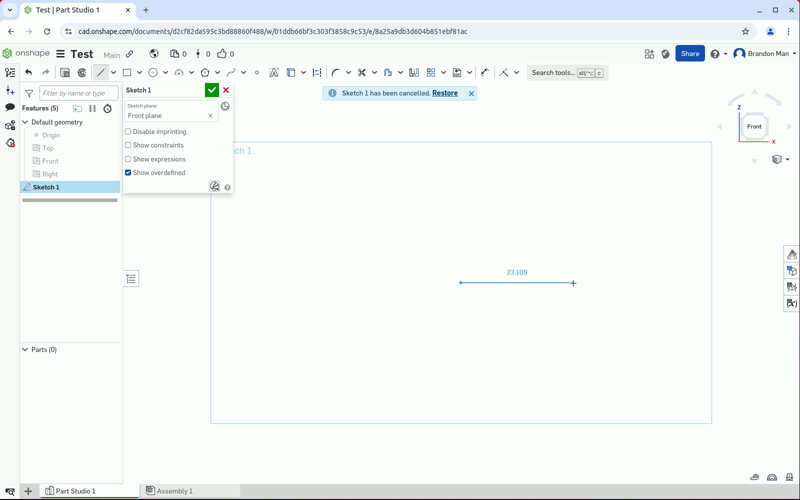
key_up(shift)
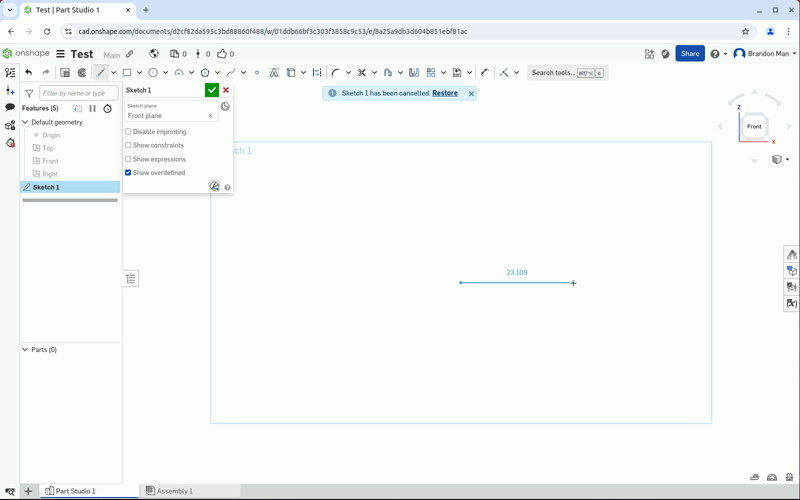
key_down(shift)
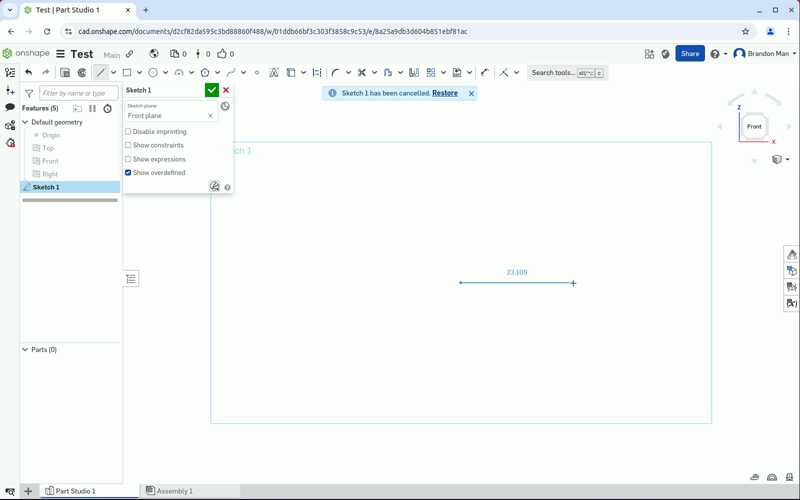
mouse_move(573, 175)
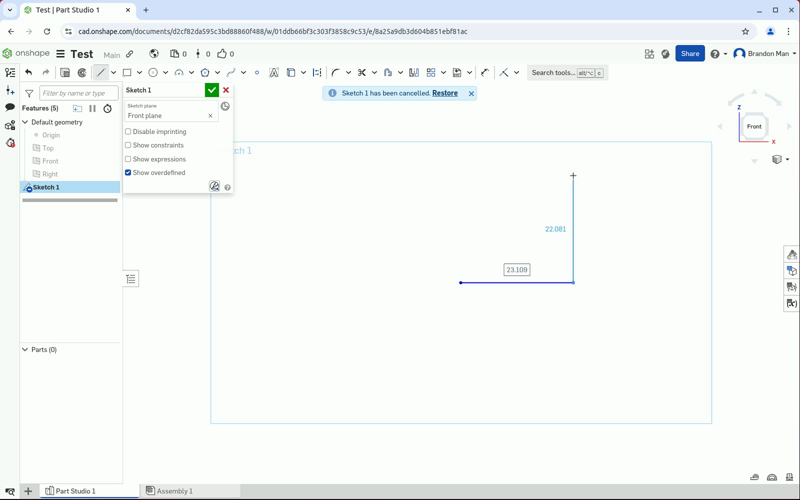
click(573, 175)
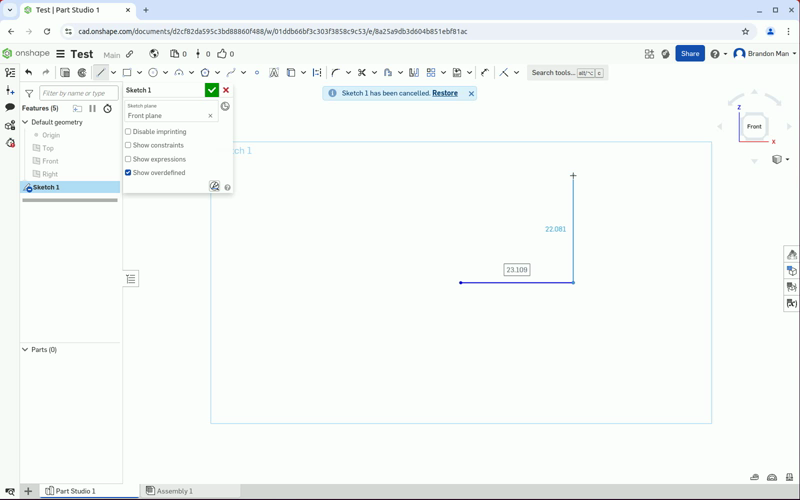
key_up(shift)
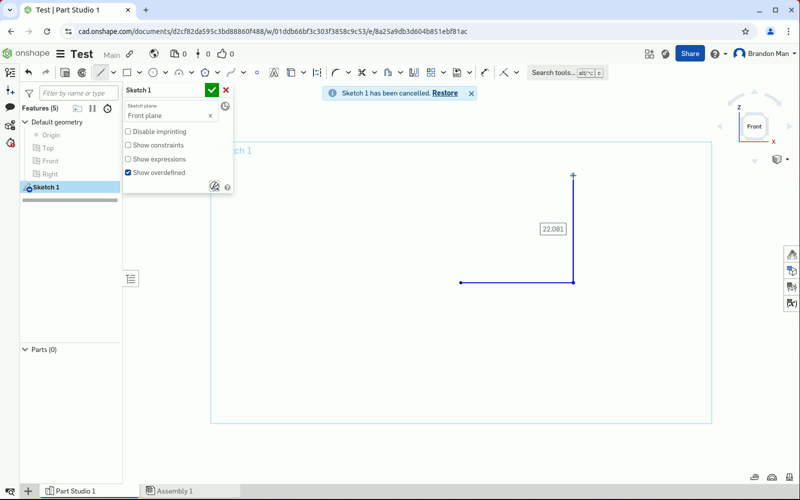
key_down(shift)
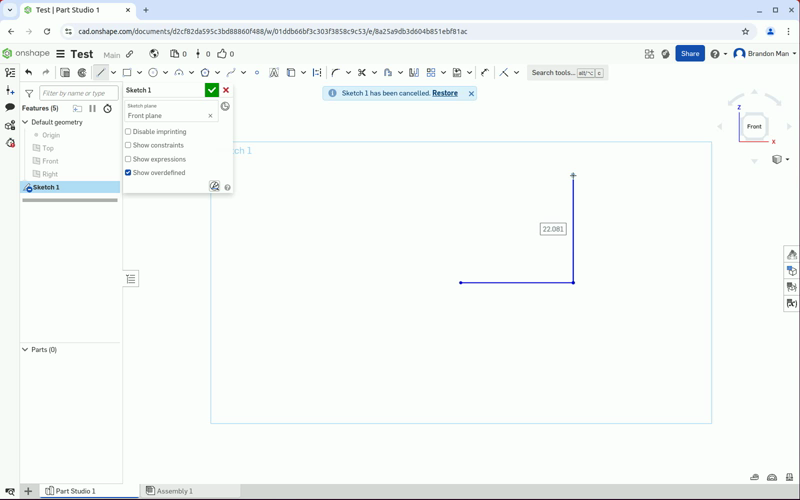
mouse_move(460, 175)
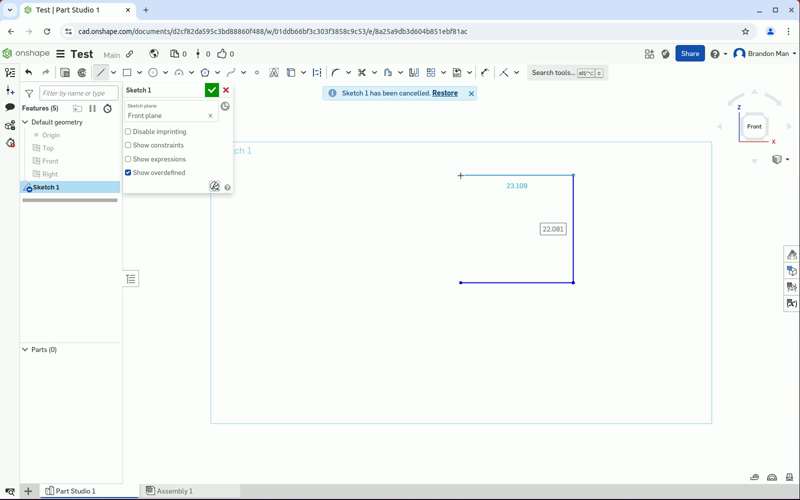
click(460, 175)
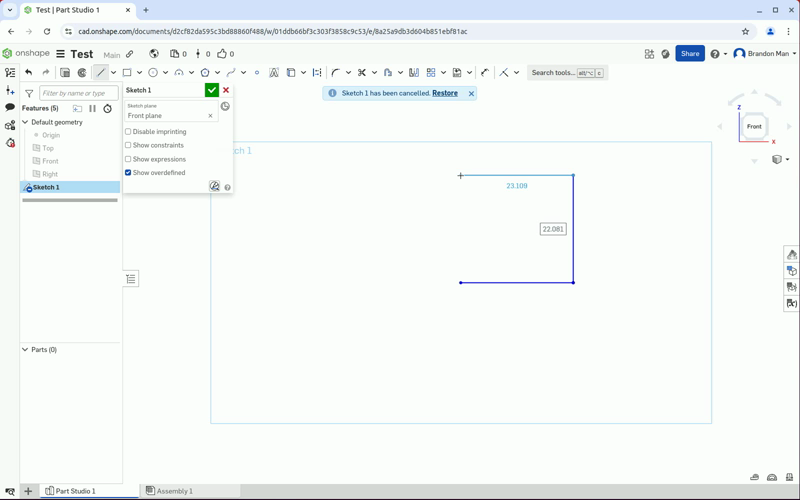
key_up(shift)
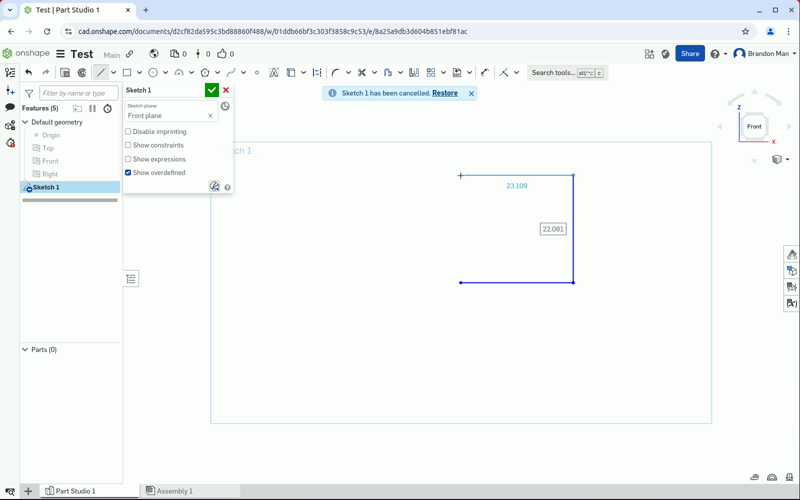
key_down(shift)
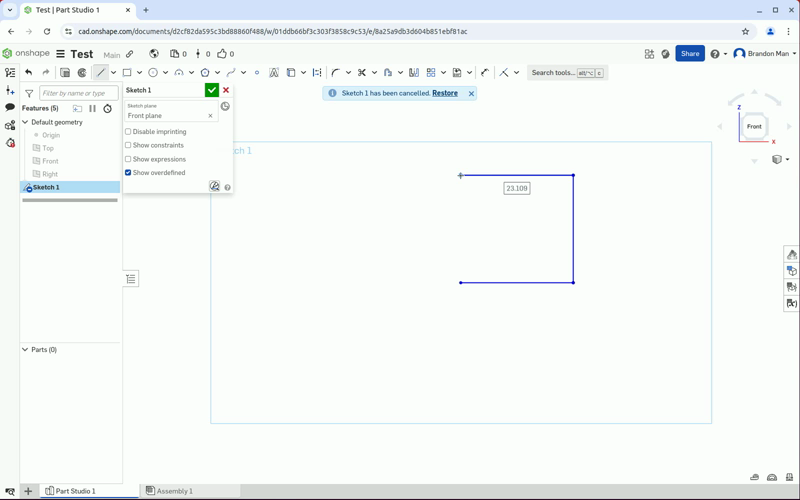
mouse_move(460, 282)
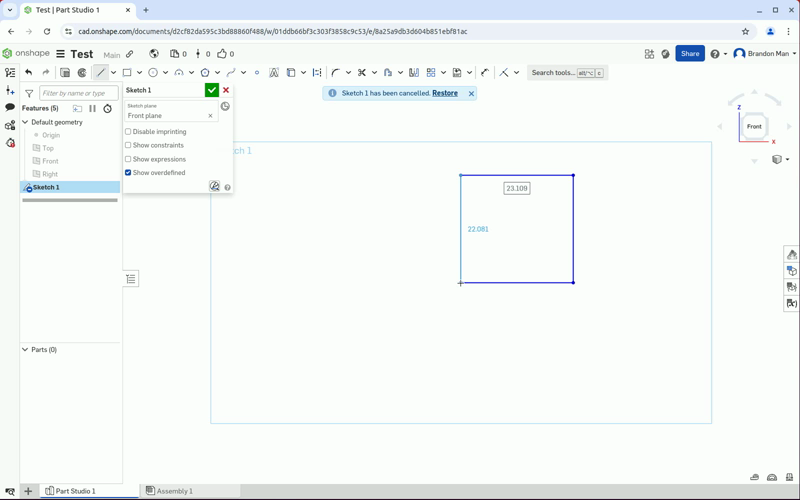
key_up(shift)
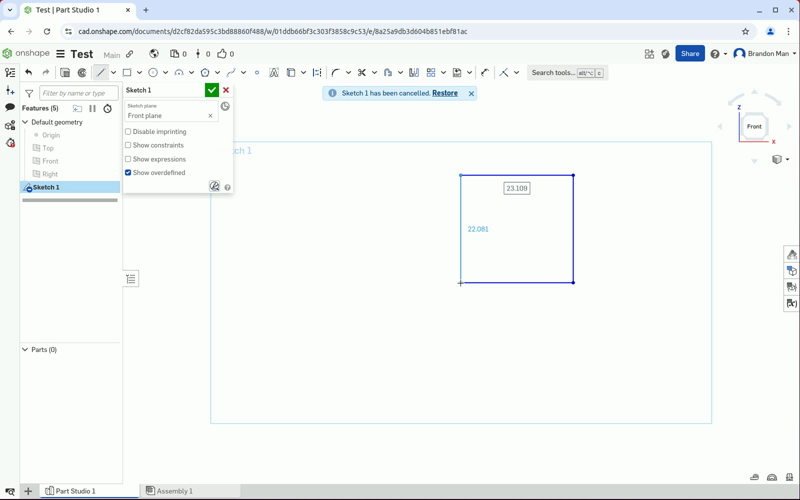
click(460, 282)
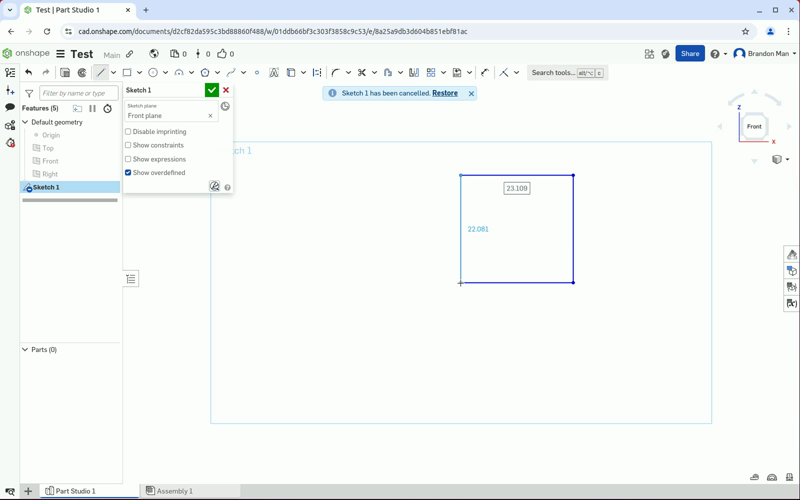
key(esc)
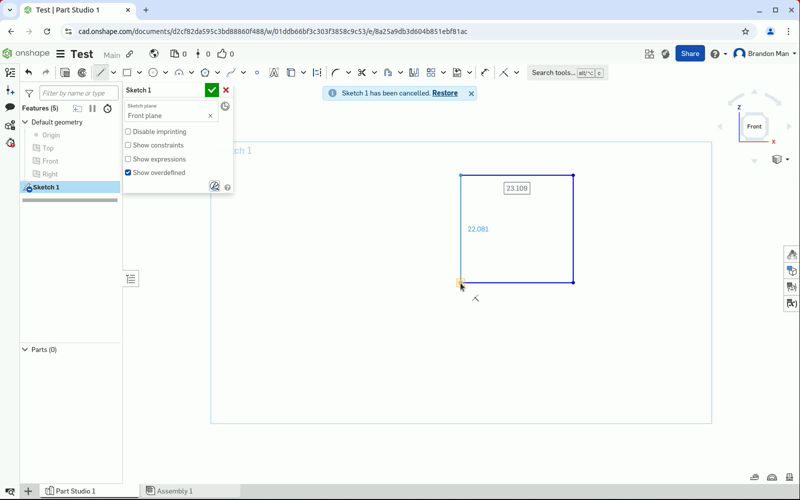
mouse_move(501, 268)
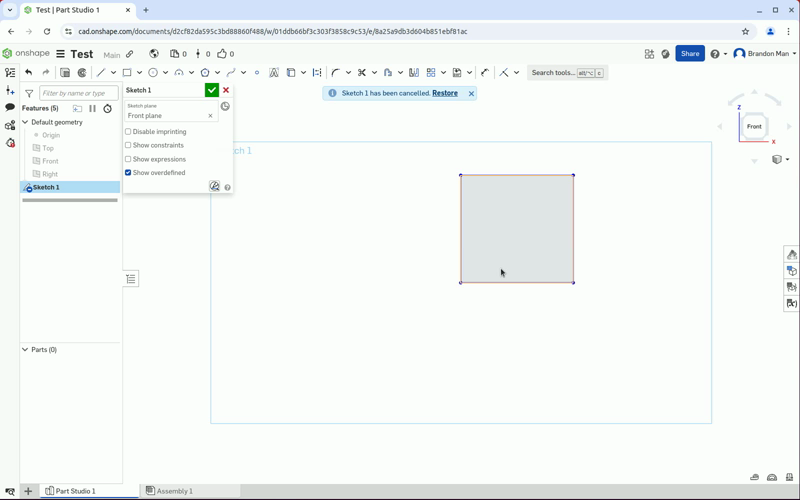
click(501, 268)
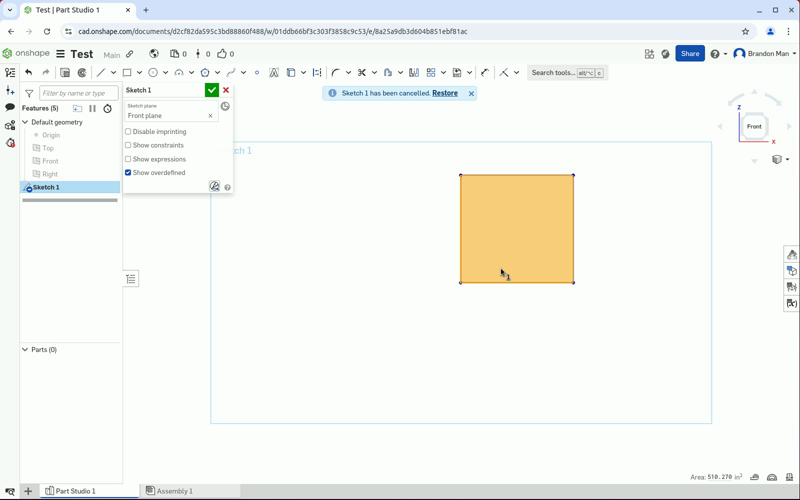
mouse_move(73, 352)
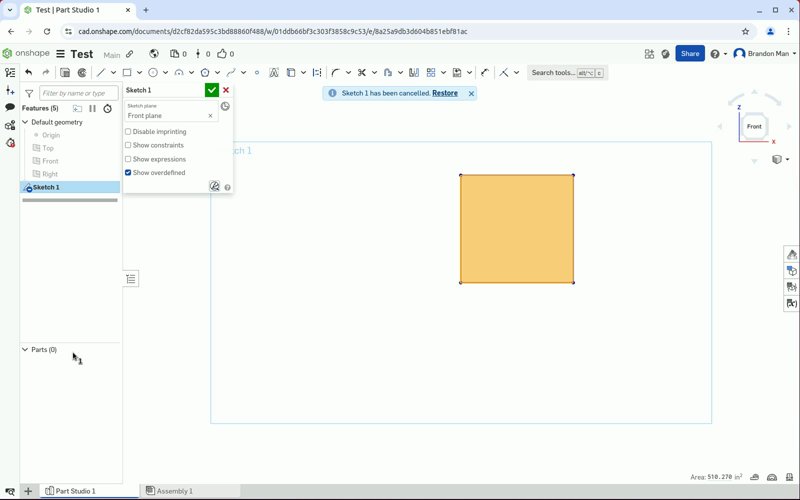
key(shift+y)
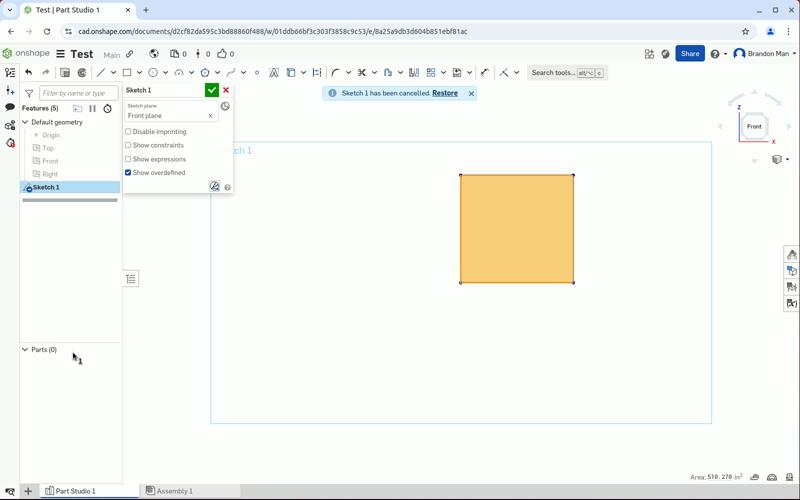
key(shift+e)
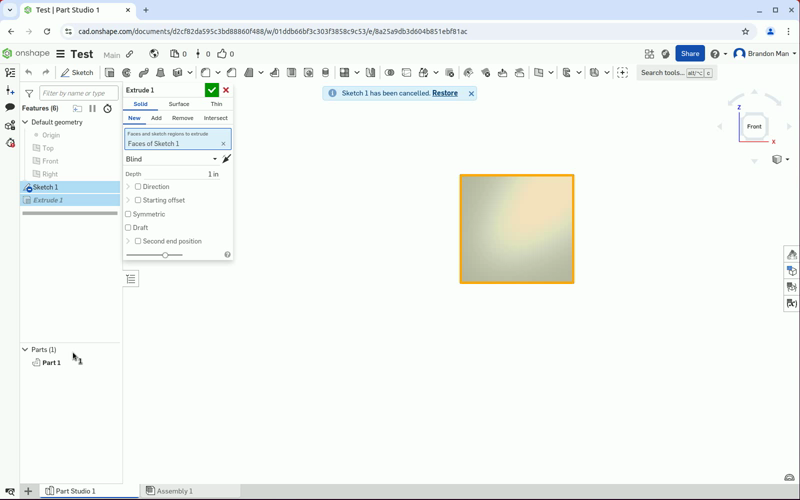
mouse_move(143, 106)
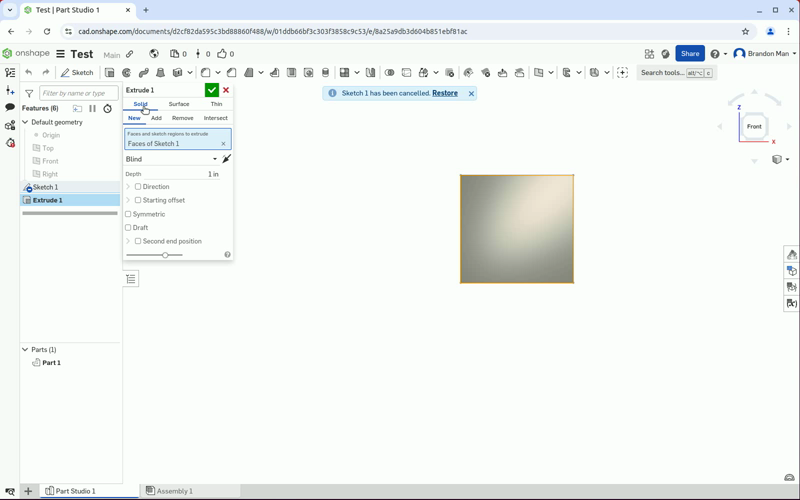
click(143, 106)
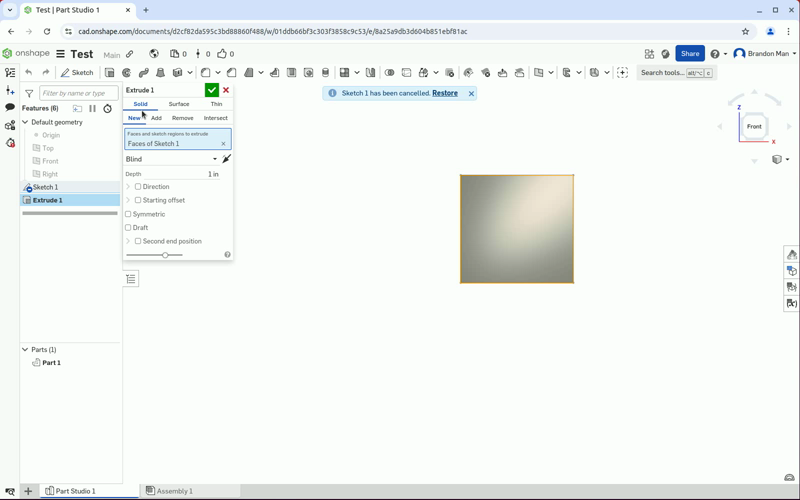
mouse_move(137, 120)
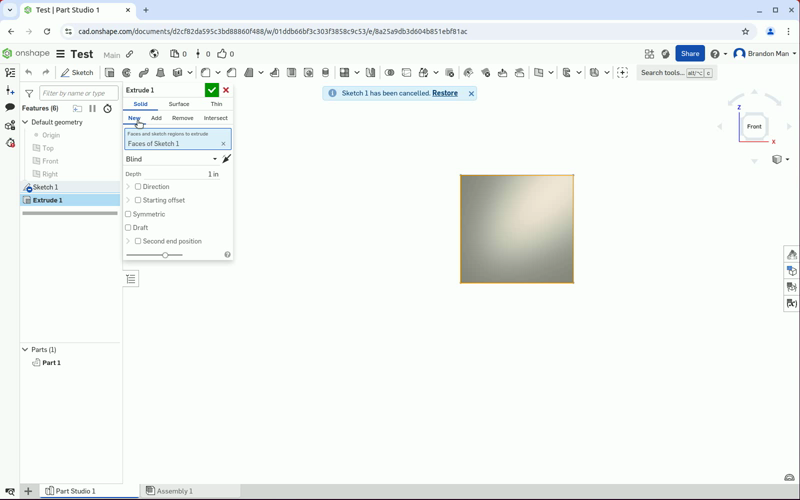
click(137, 120)
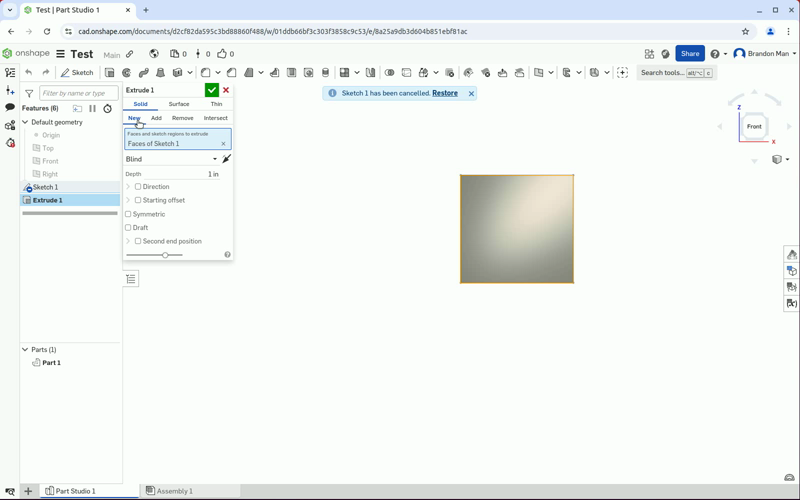
key(tab, 4)
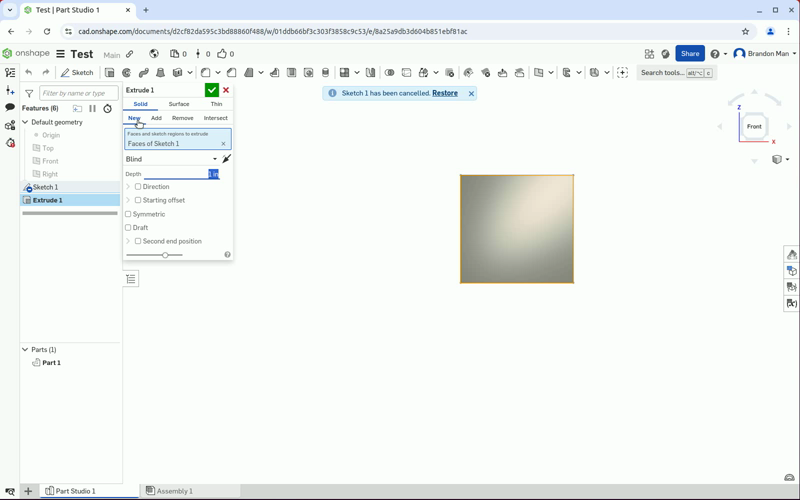
text(-15.405)
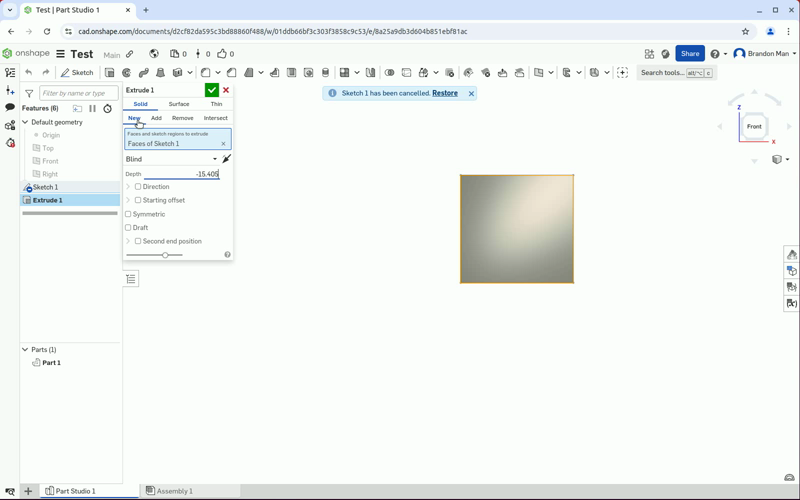
key(enter)
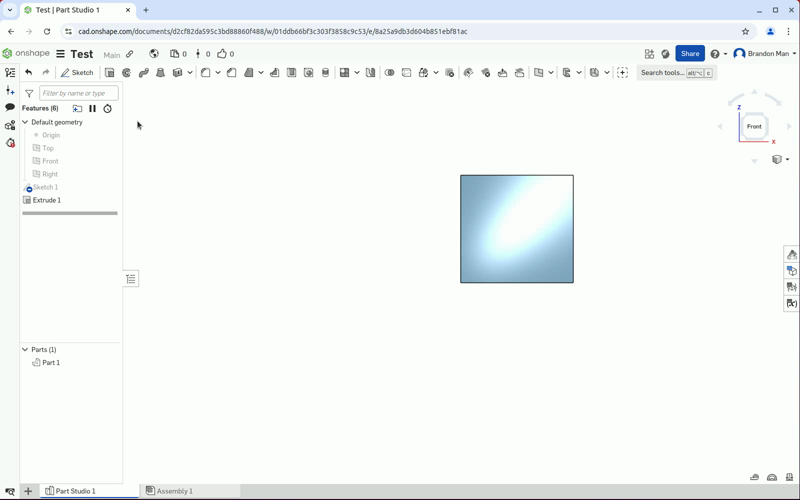
key(shift+h)
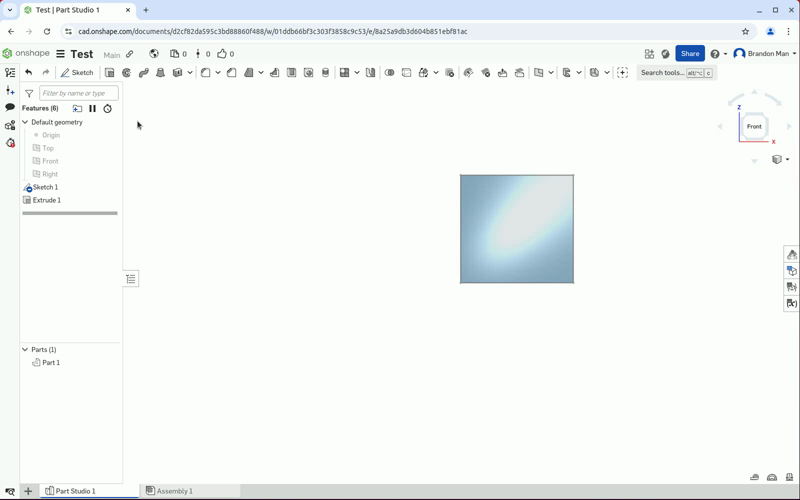
key(shift+h)
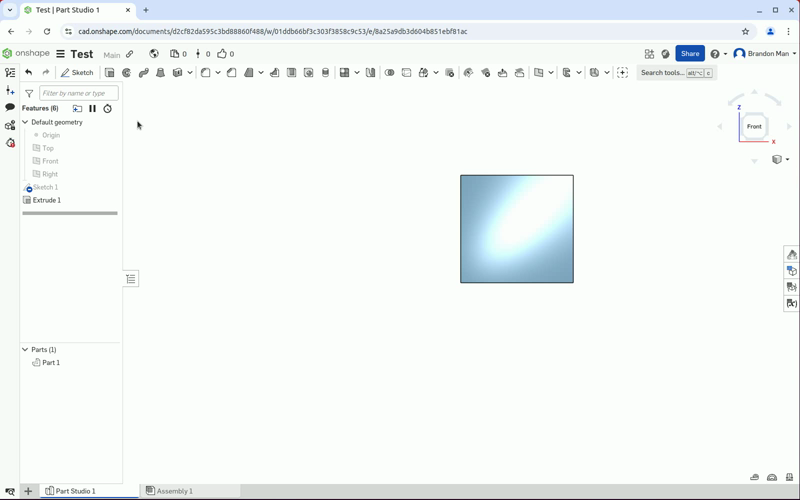
mouse_move(73, 189)
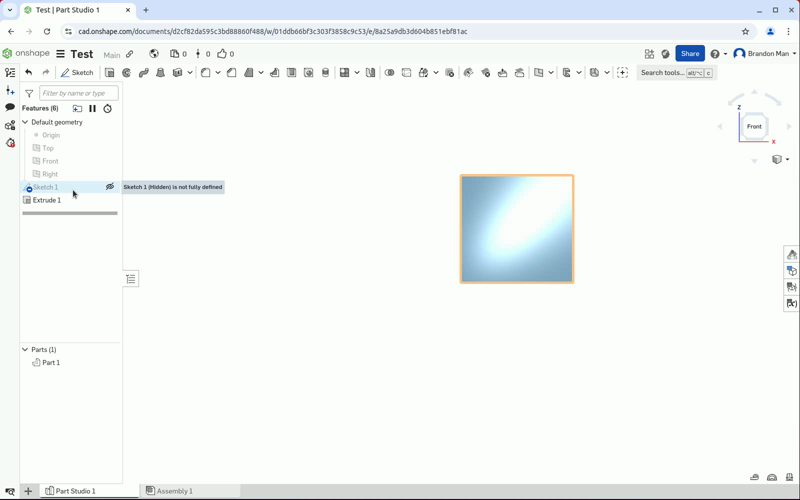
click(73, 189)
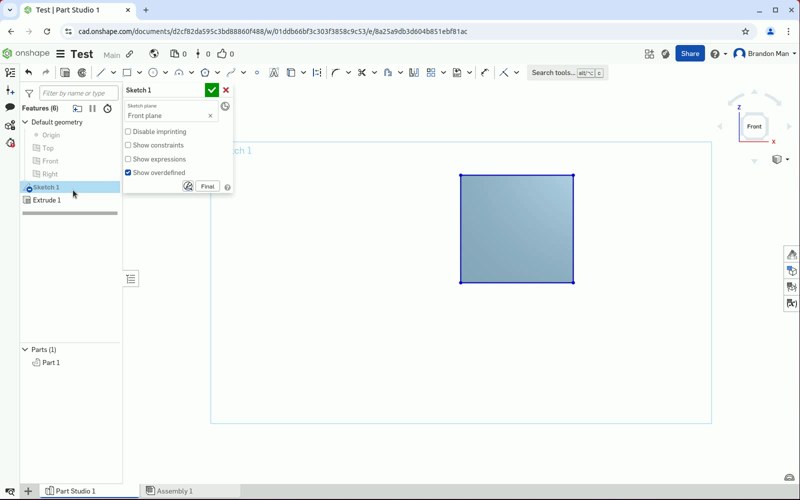
mouse_move(229, 92)
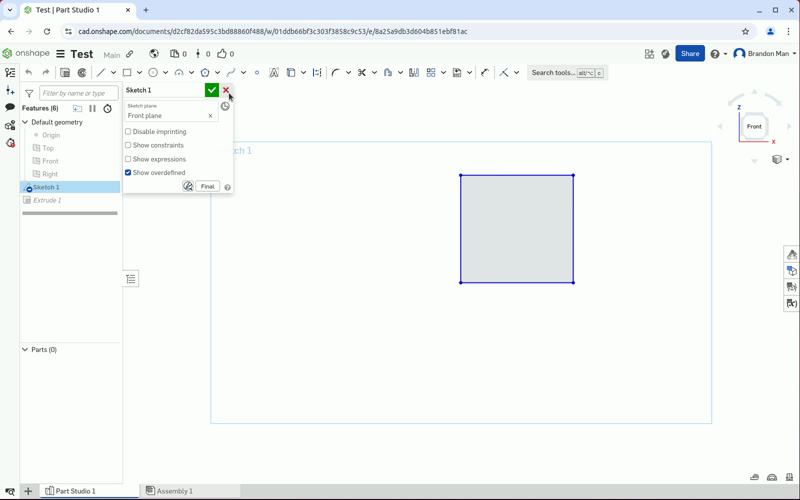
click(229, 92)
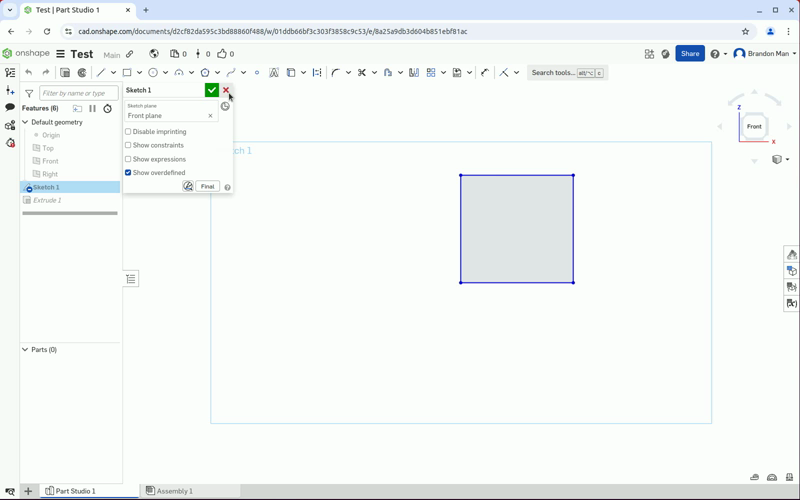
key(shift+s)
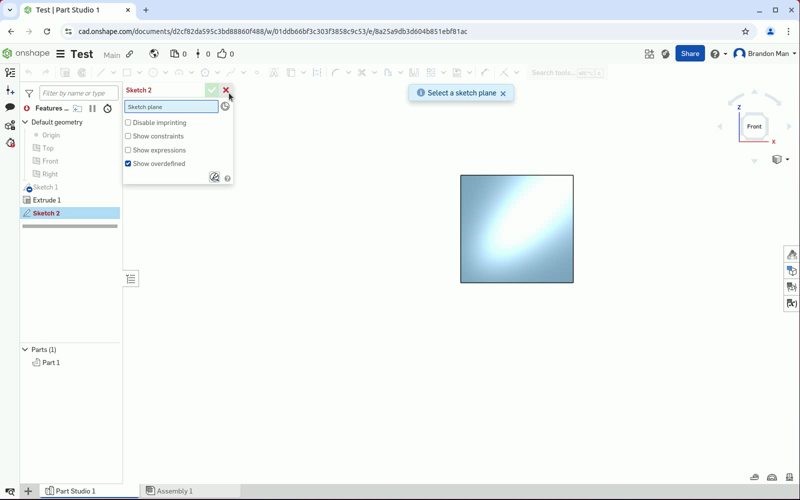
mouse_move(73, 163)
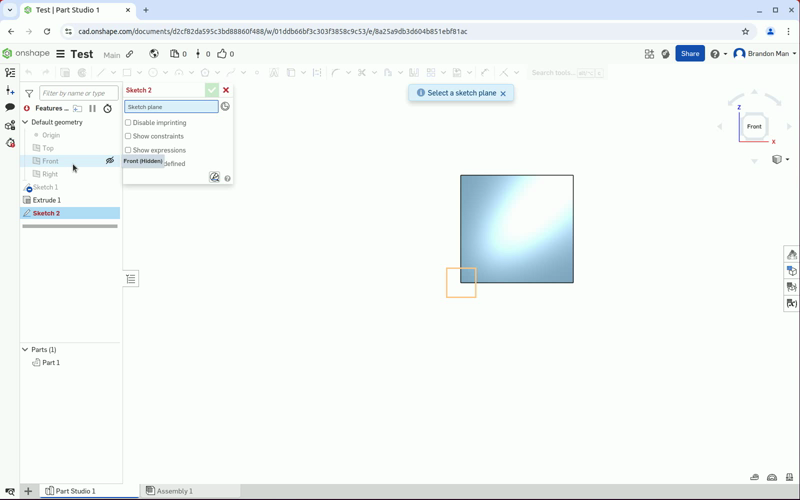
click(73, 163)
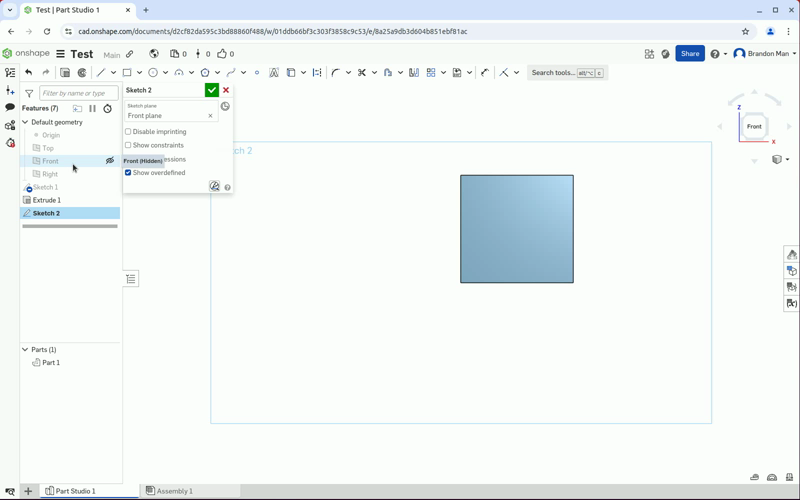
mouse_move(73, 352)
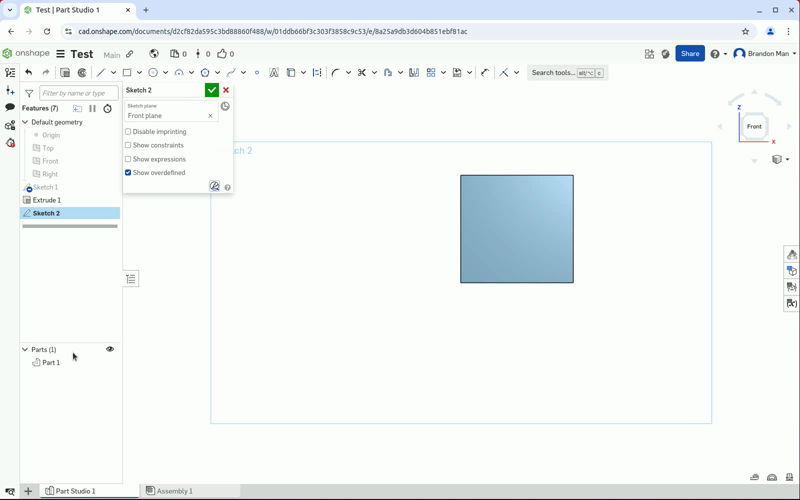
key(y)
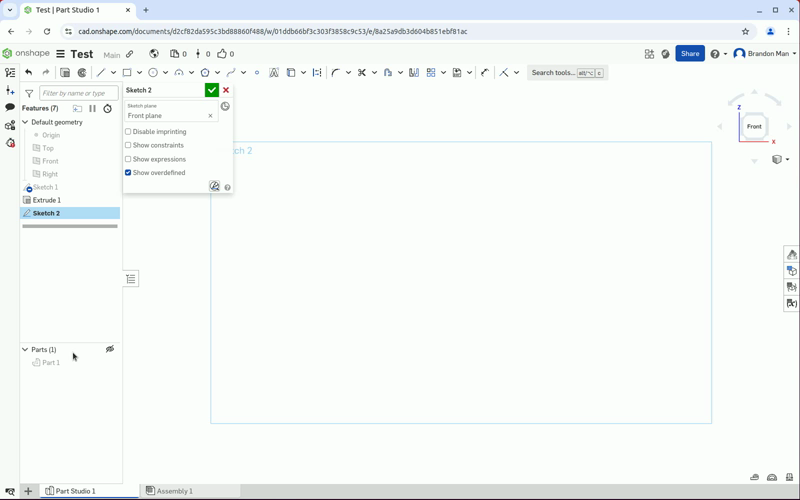
key(l)
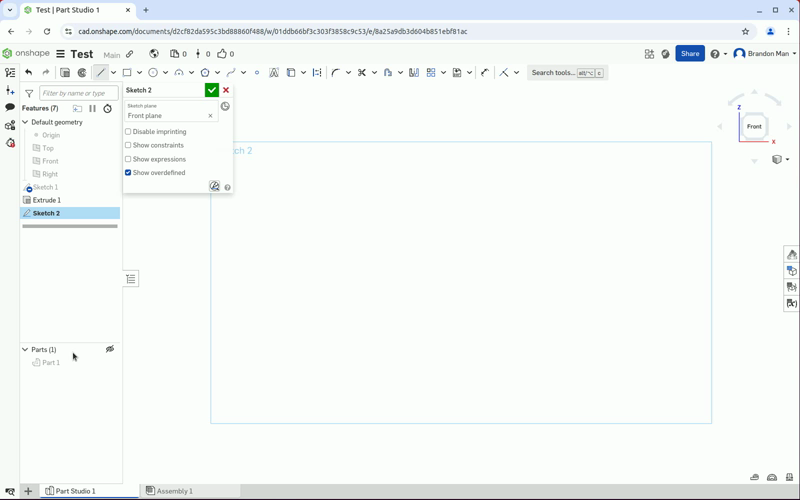
key_down(shift)
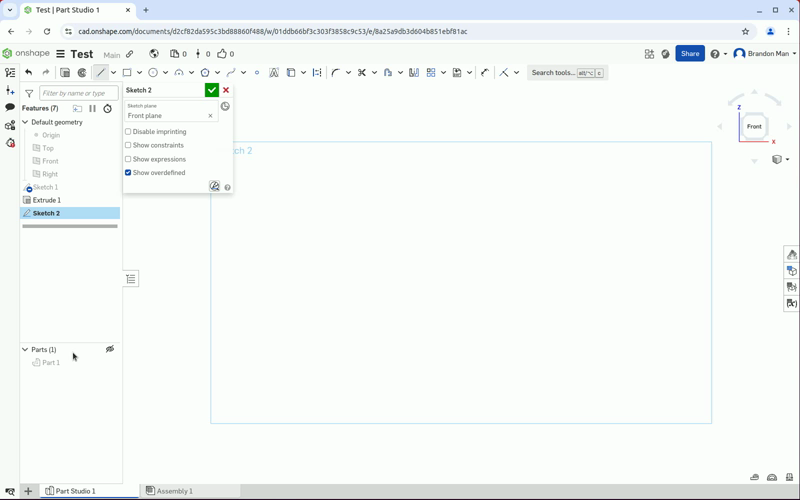
mouse_move(460, 282)
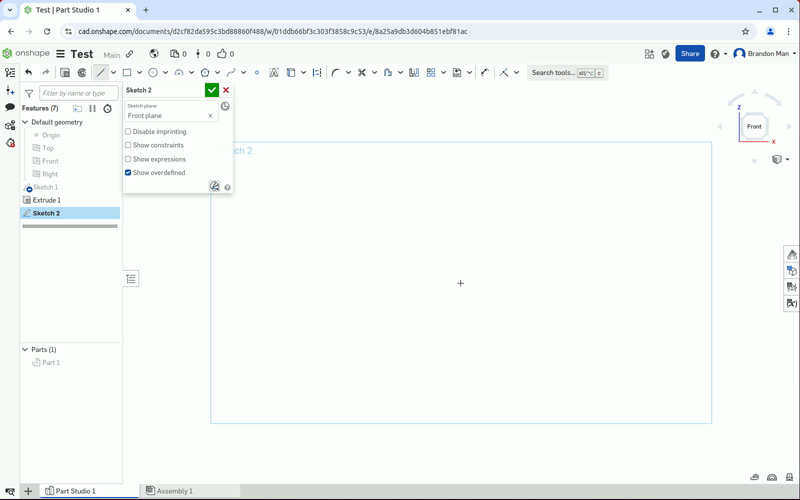
click(460, 282)
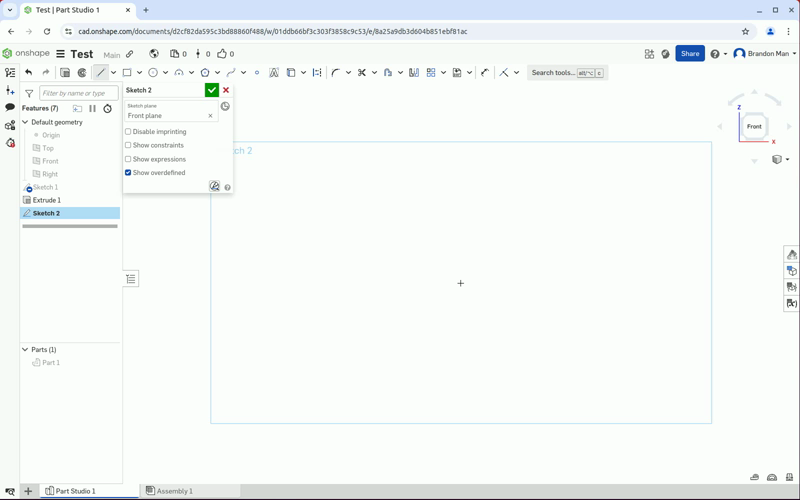
key_up(shift)
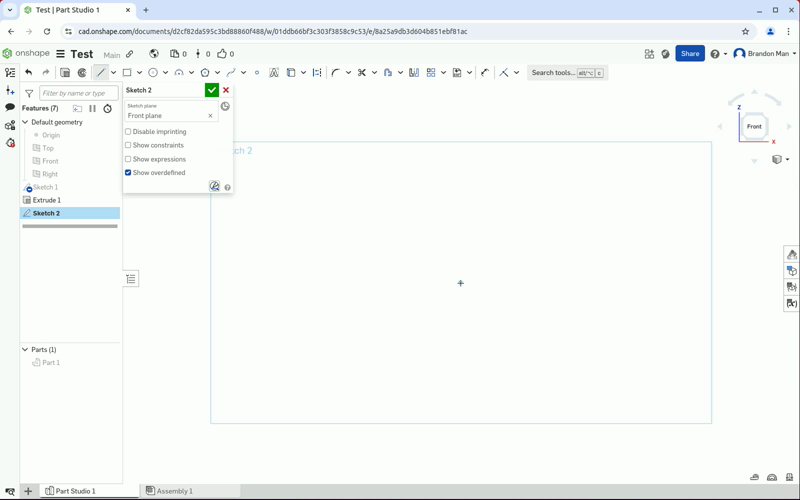
key_down(shift)
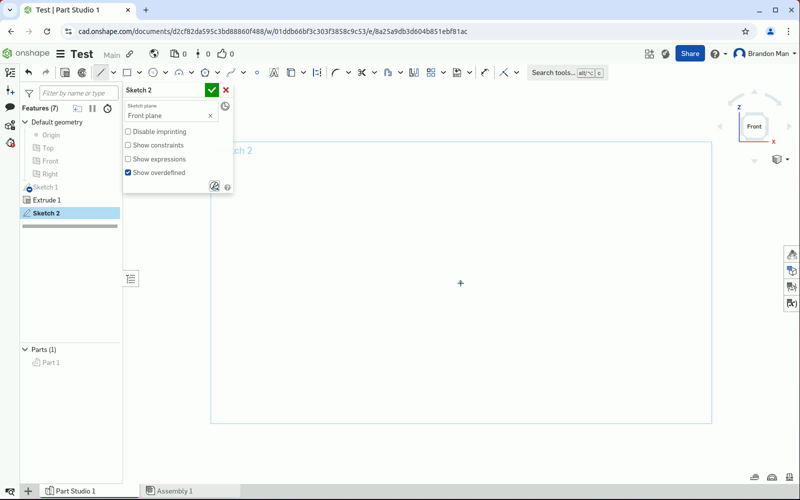
mouse_move(573, 282)
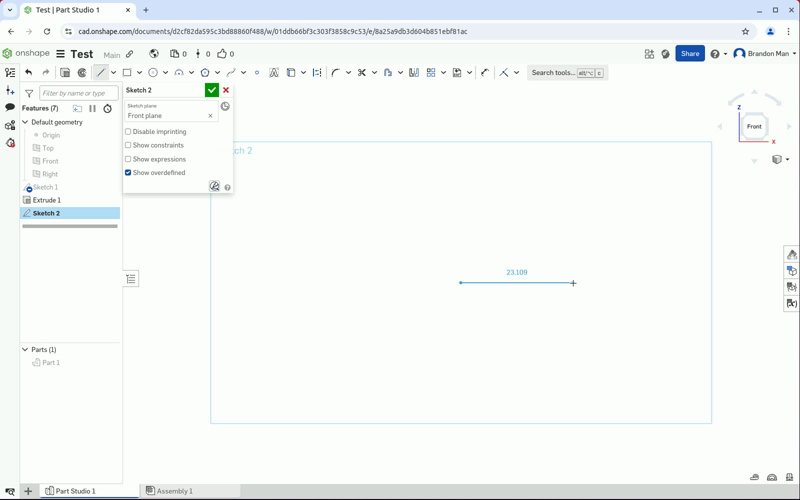
click(573, 282)
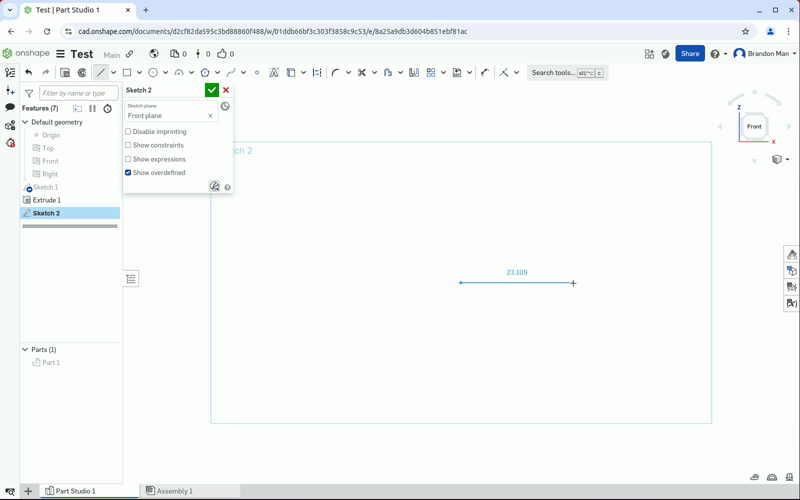
key_up(shift)
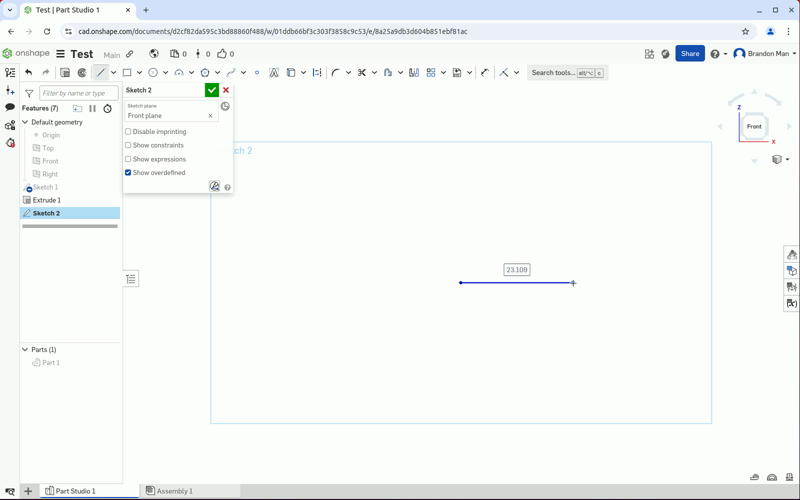
key_down(shift)
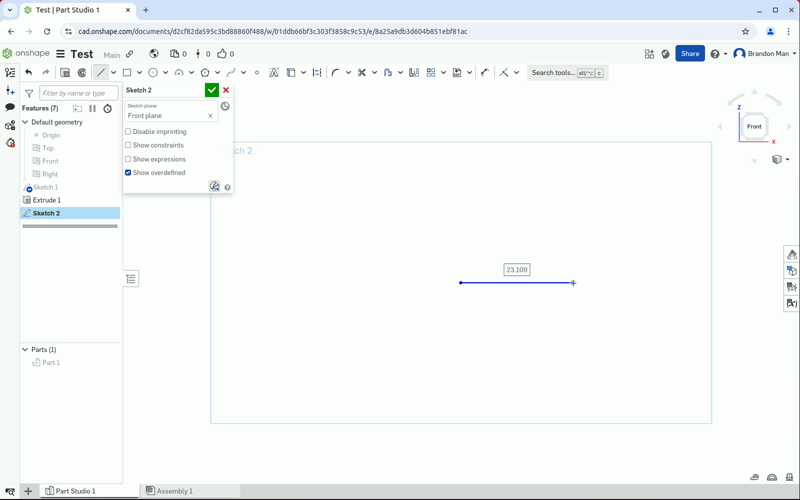
mouse_move(589, 282)
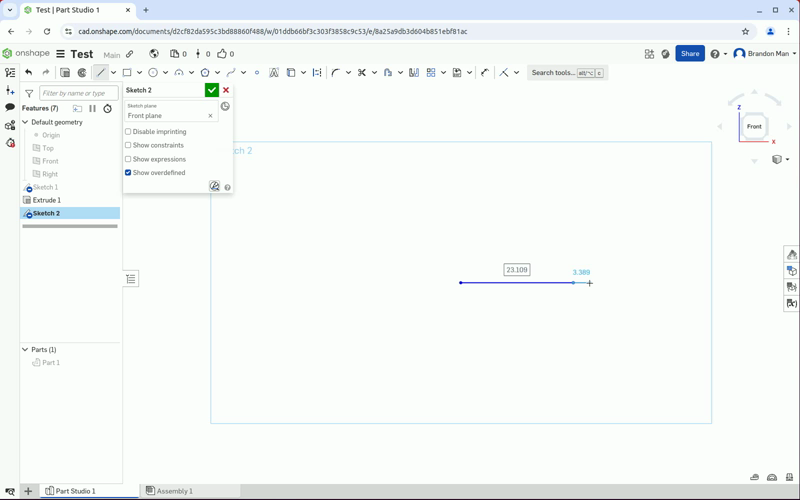
mouse_move(573, 268)
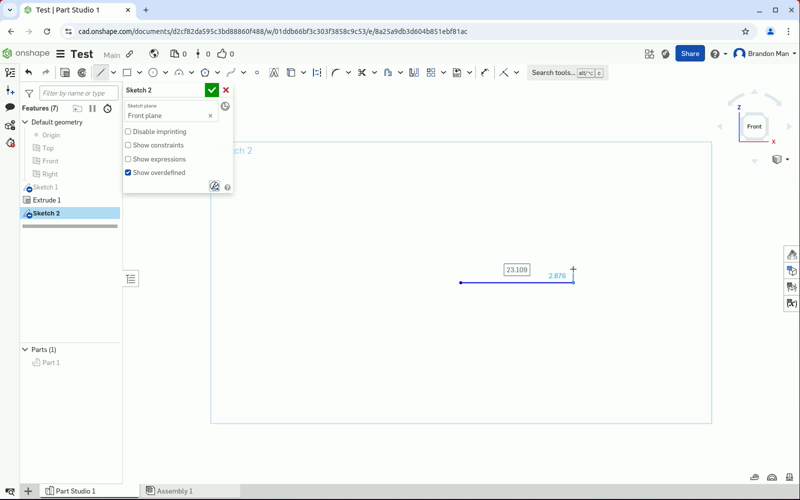
click(573, 268)
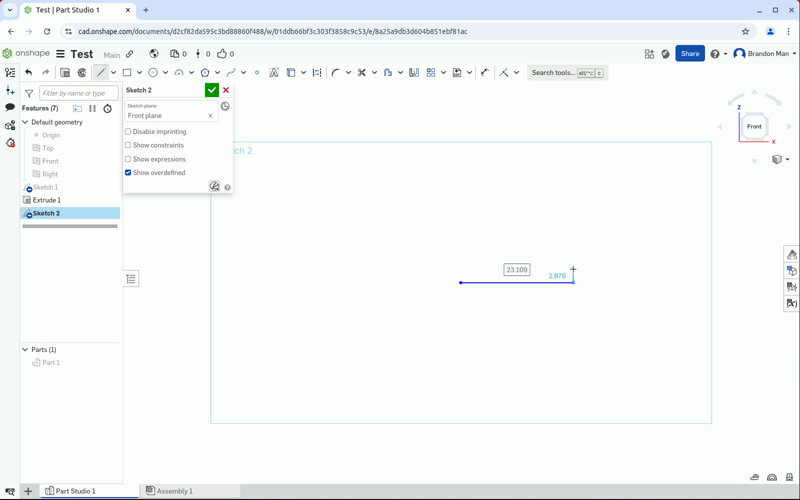
key_up(shift)
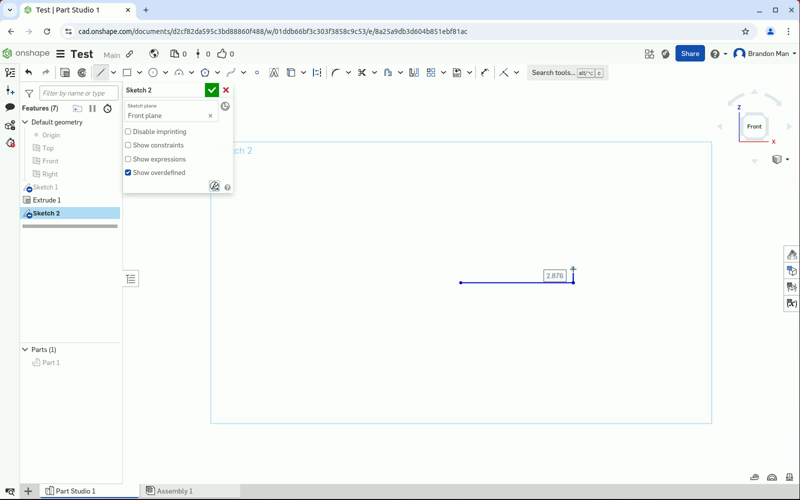
key_down(shift)
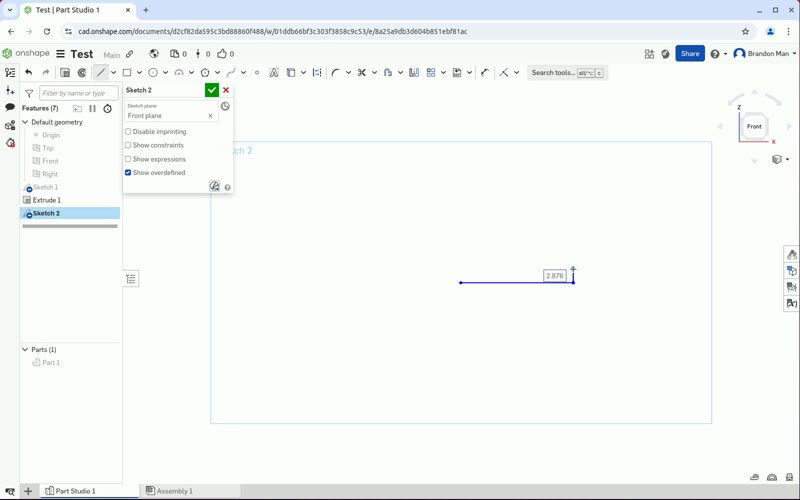
mouse_move(460, 268)
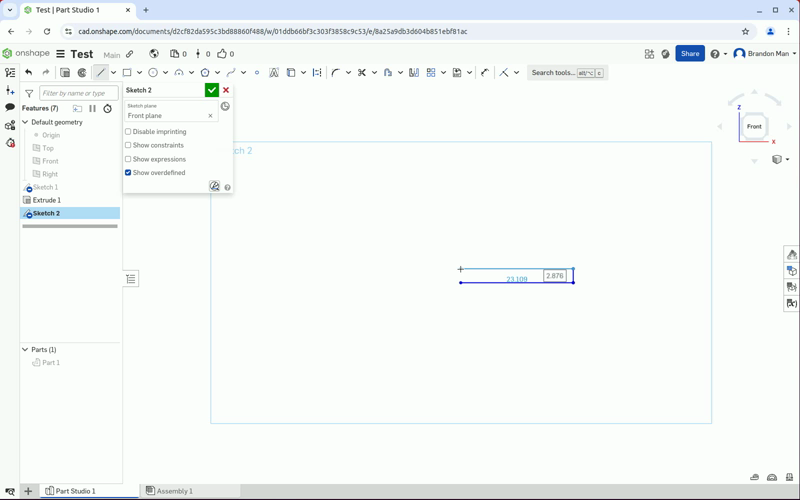
click(460, 268)
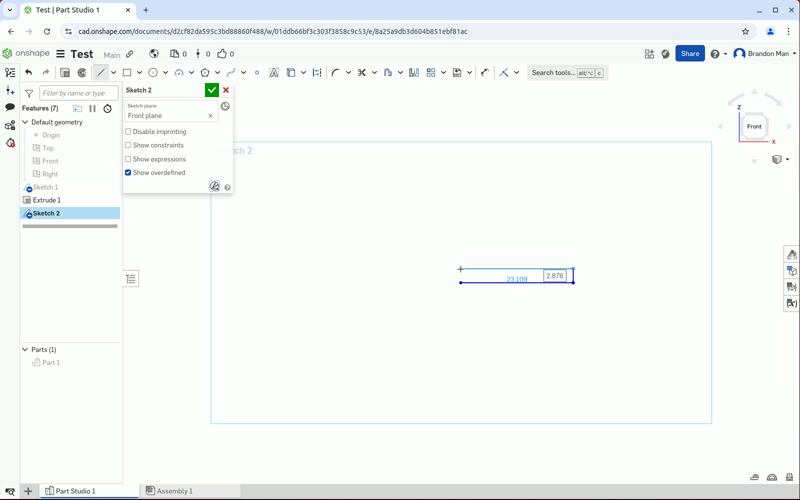
key_up(shift)
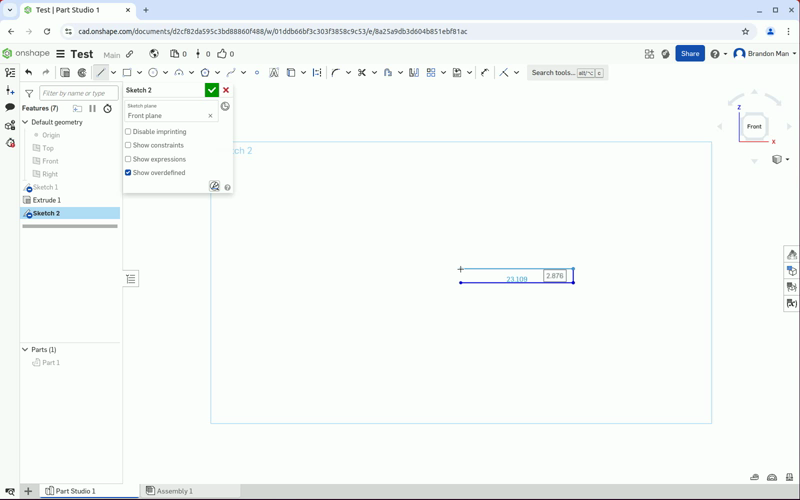
mouse_move(490, 268)
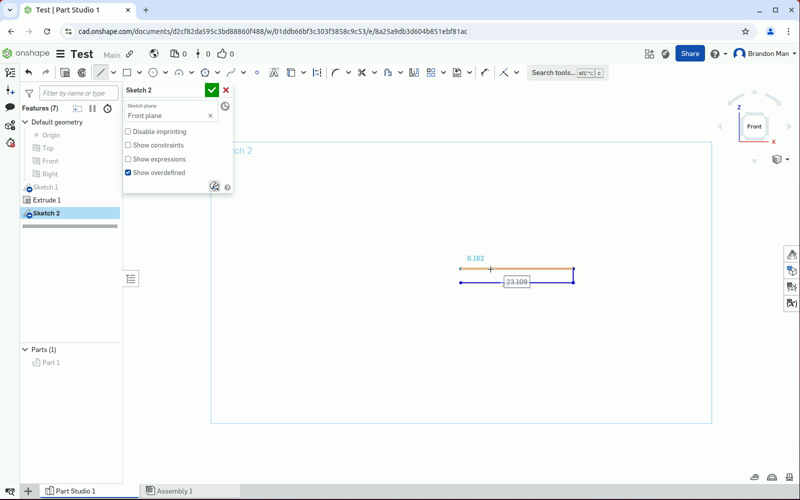
key_down(shift)
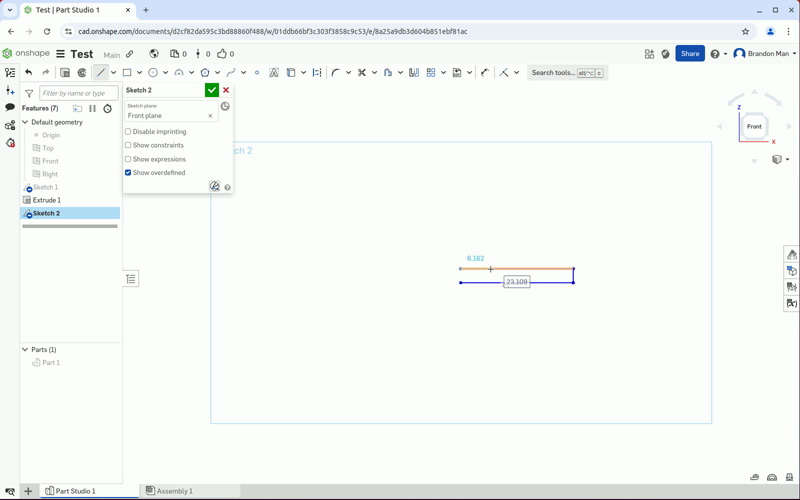
mouse_move(460, 282)
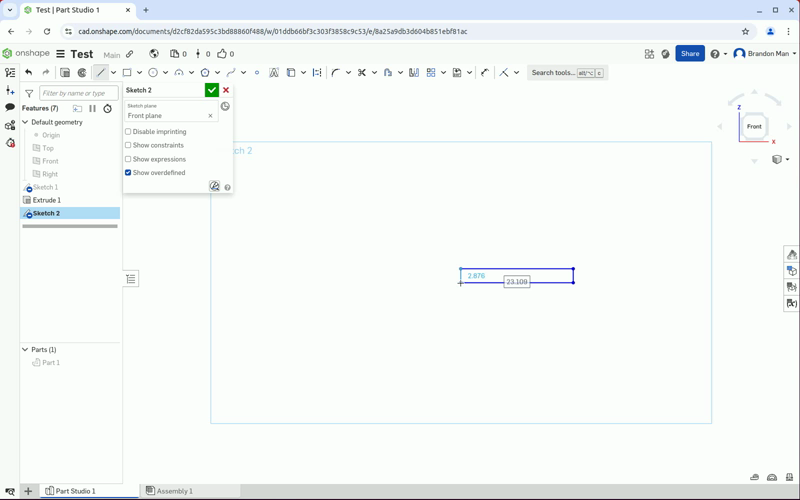
key_up(shift)
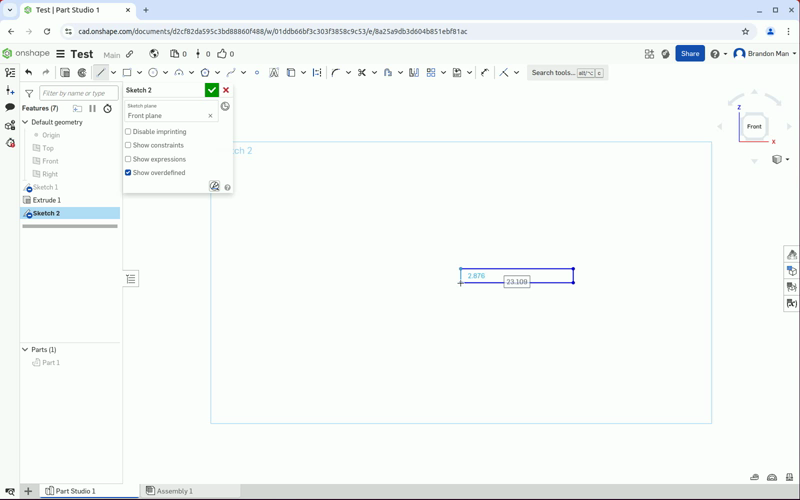
click(460, 282)
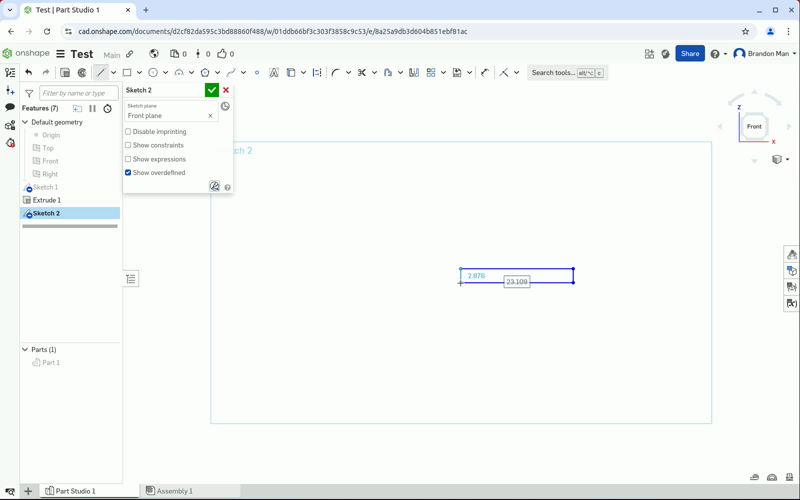
key(esc)
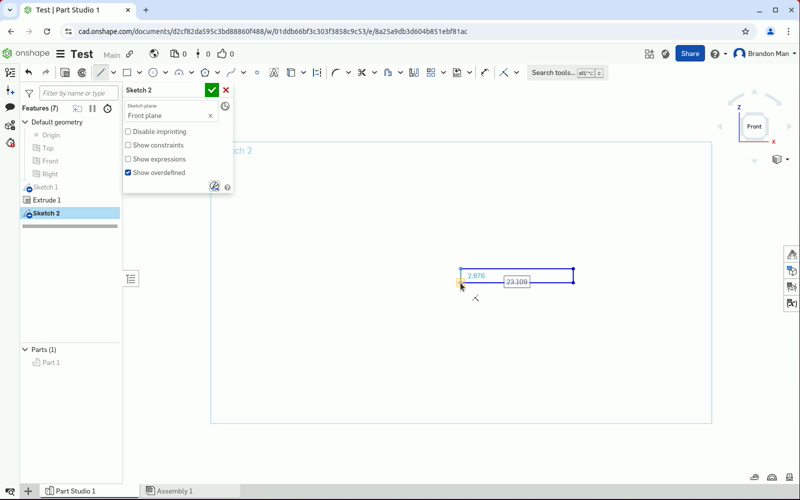
mouse_move(510, 279)
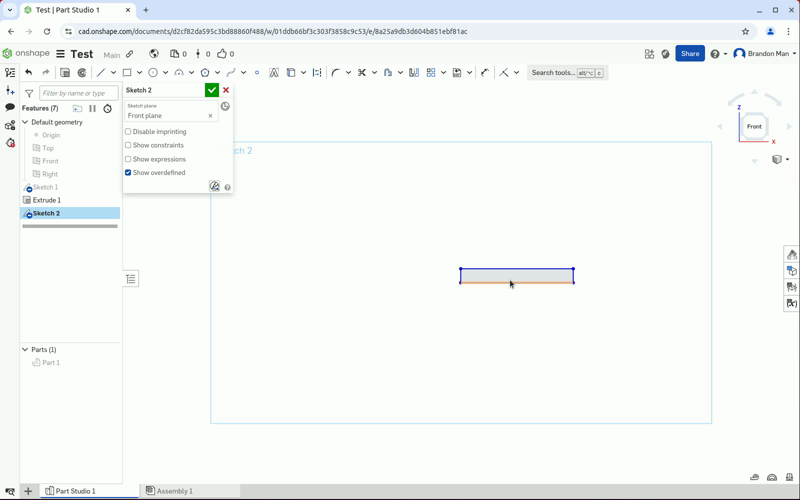
scroll(6)
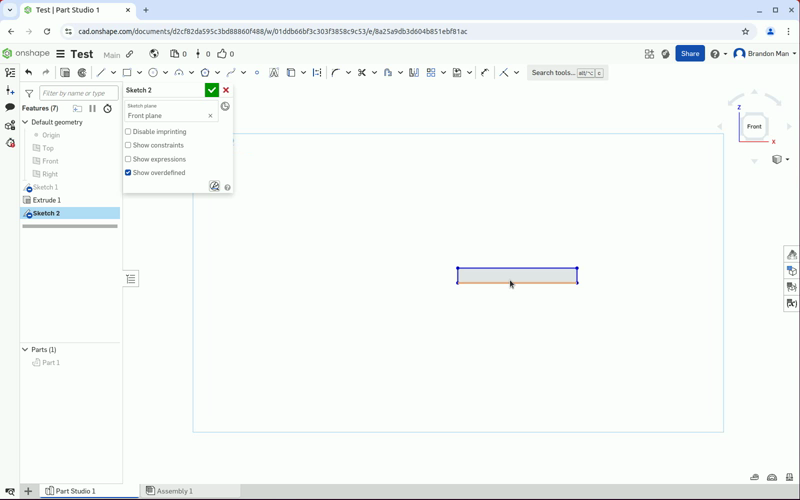
scroll(6)
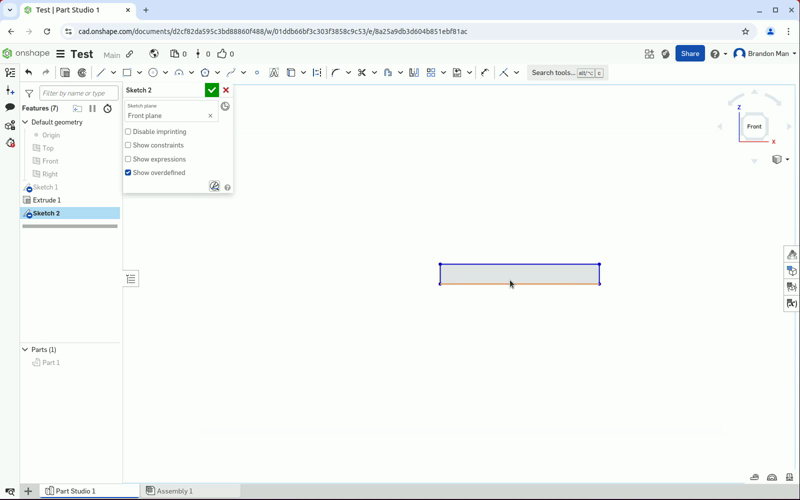
scroll(6)
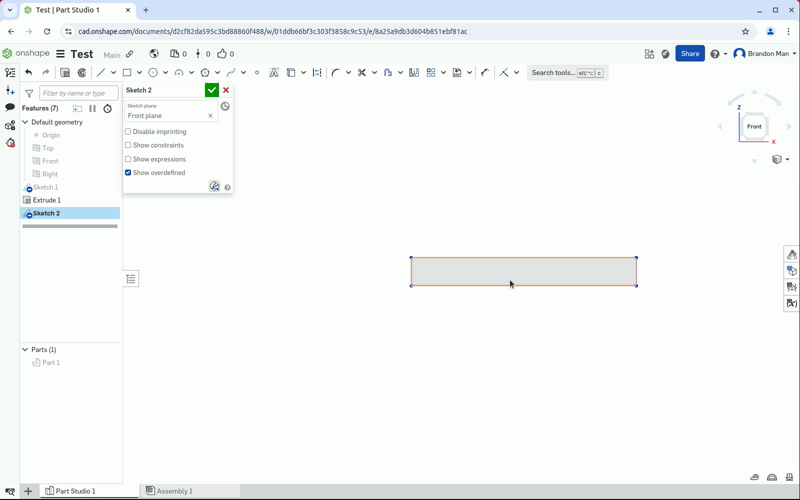
scroll(6)
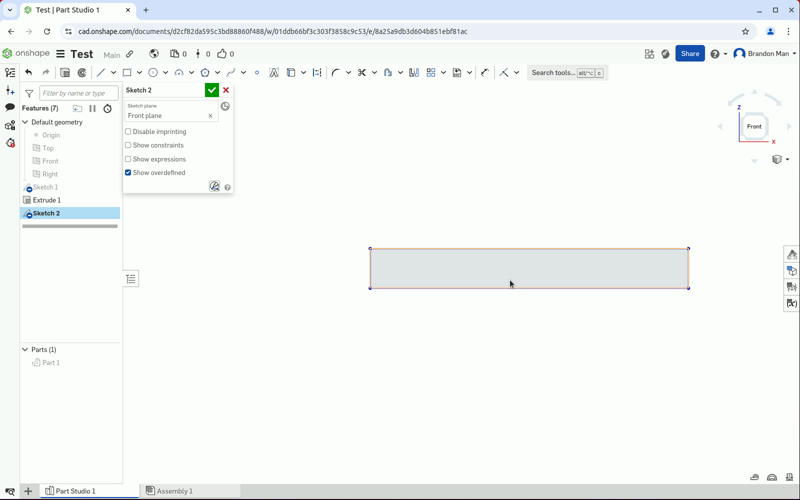
scroll(6)
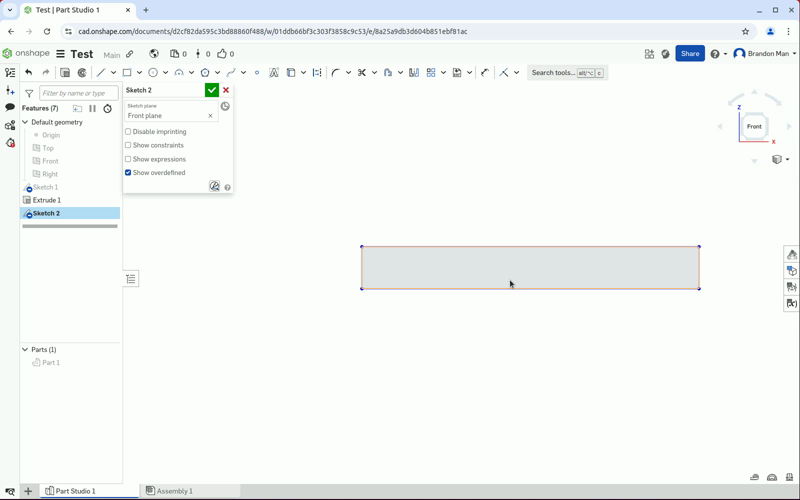
scroll(6)
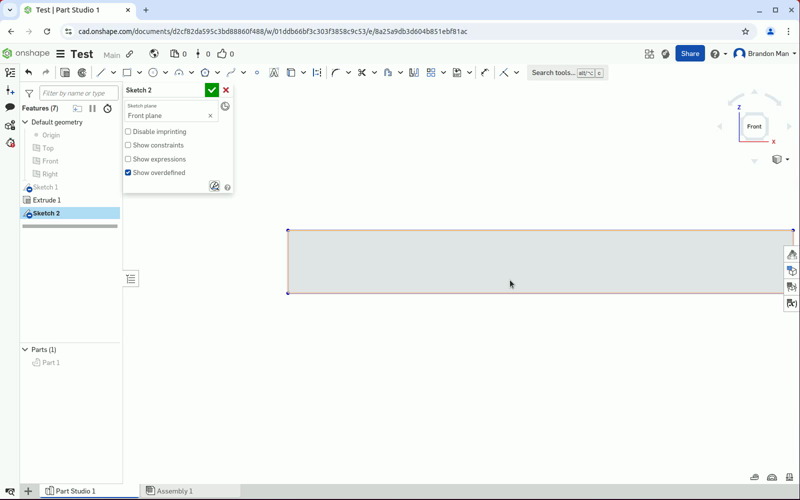
scroll(6)
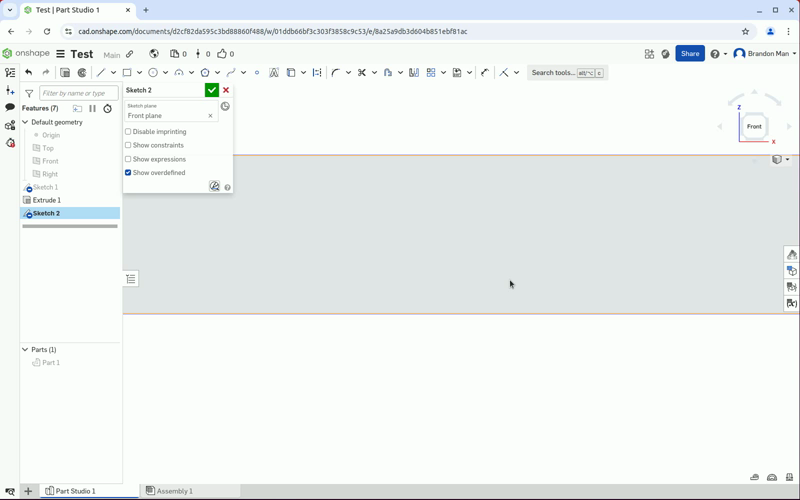
click(510, 279)
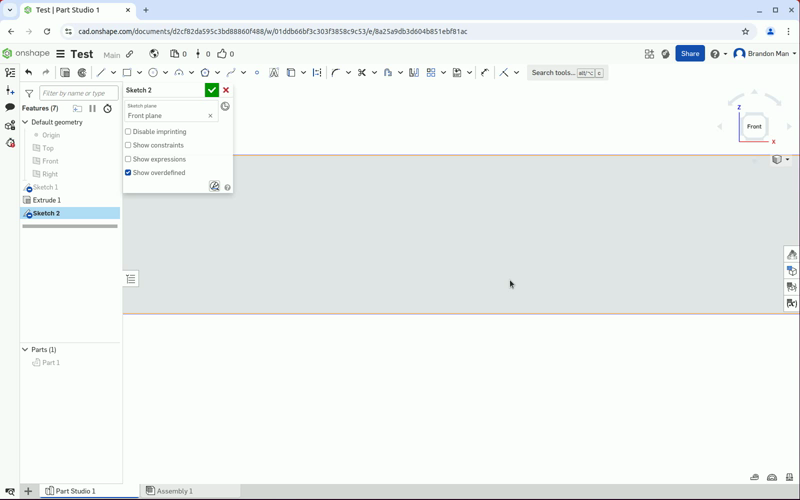
scroll(-6)
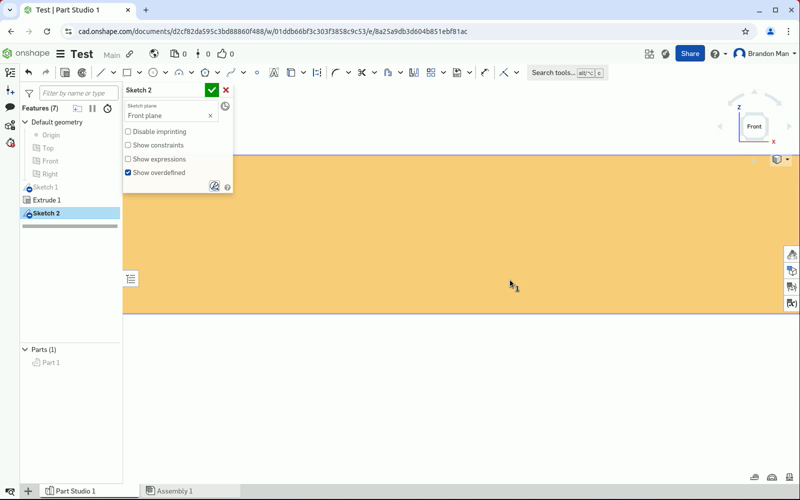
scroll(-6)
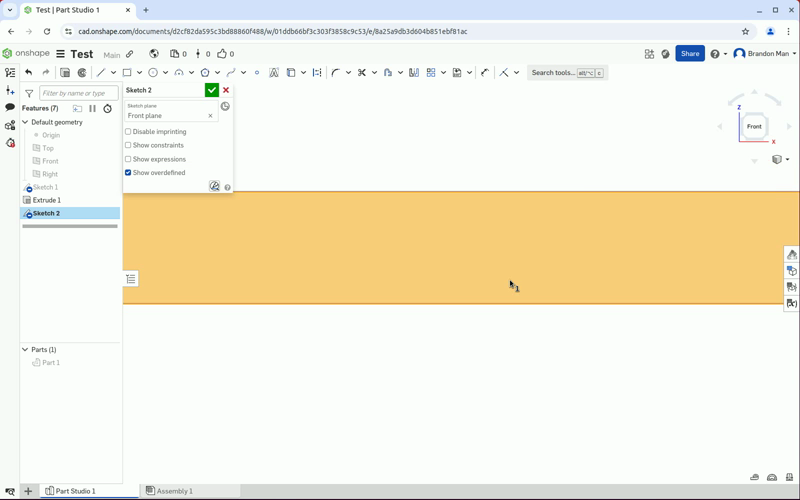
scroll(-6)
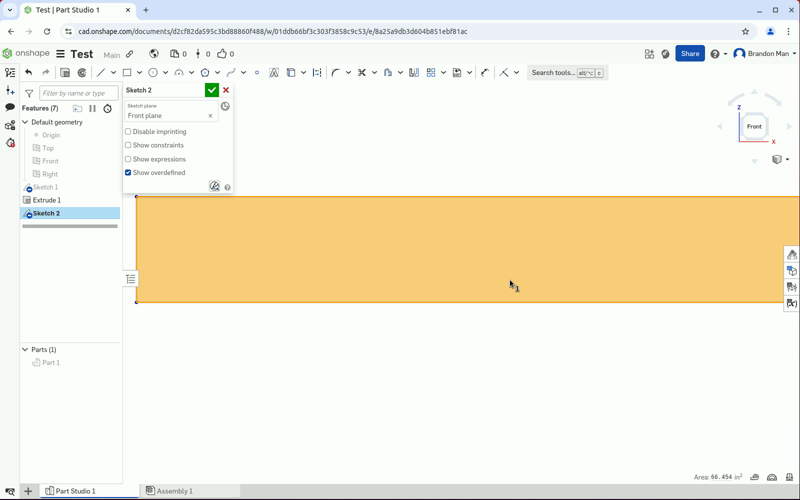
scroll(-6)
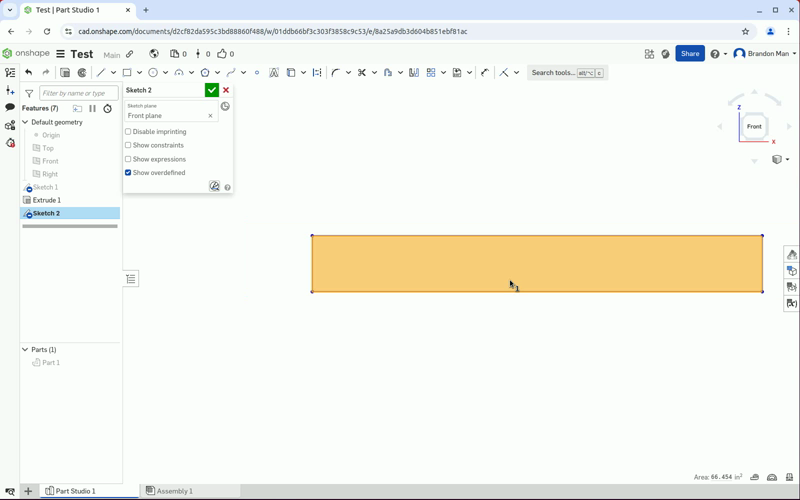
scroll(-6)
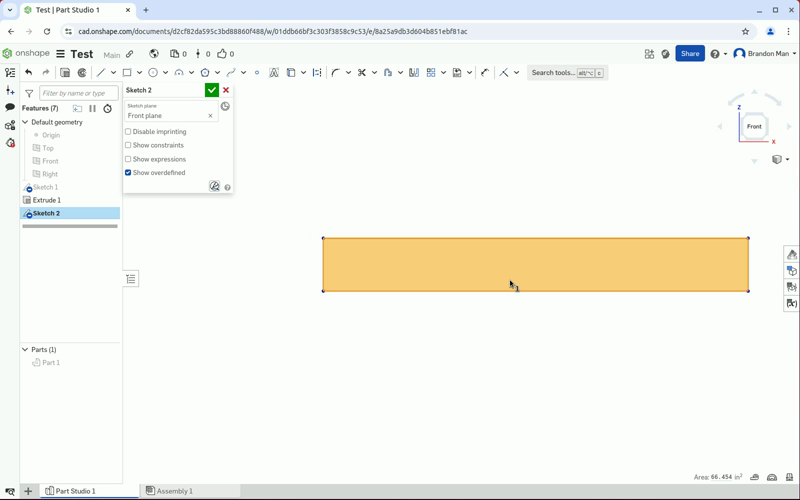
scroll(-6)
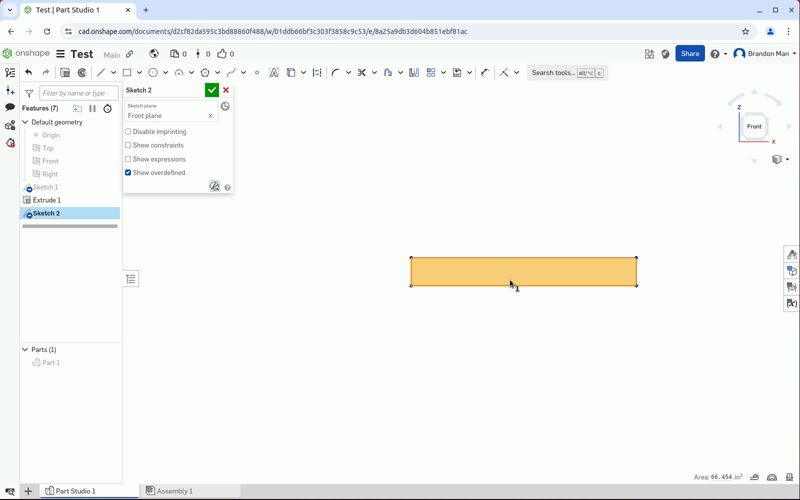
scroll(-6)
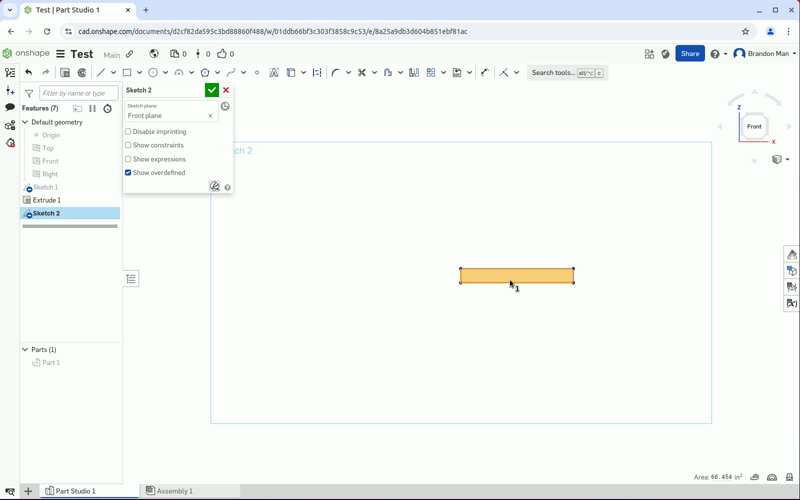
mouse_move(73, 352)
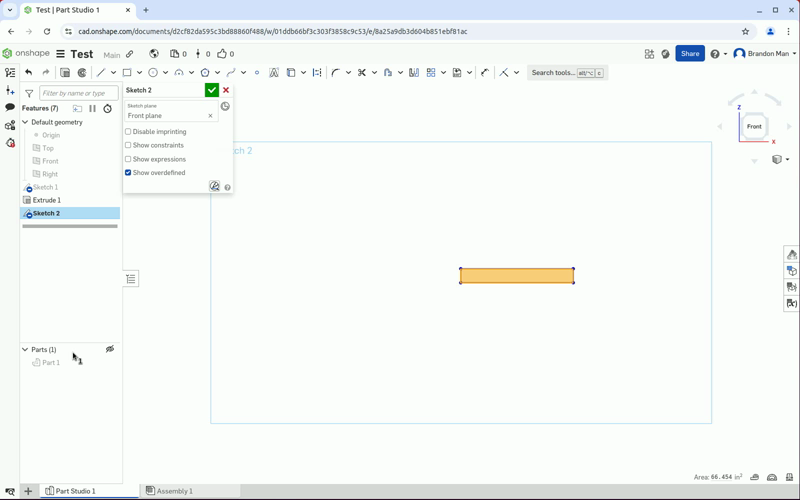
key(shift+y)
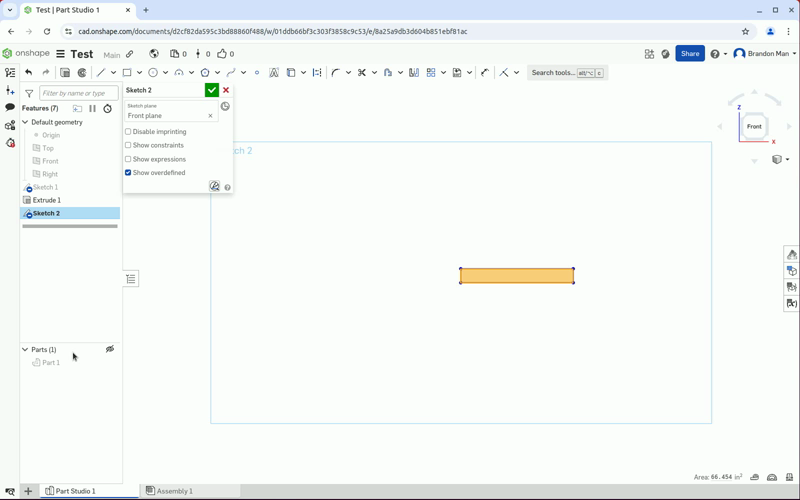
key(shift+e)
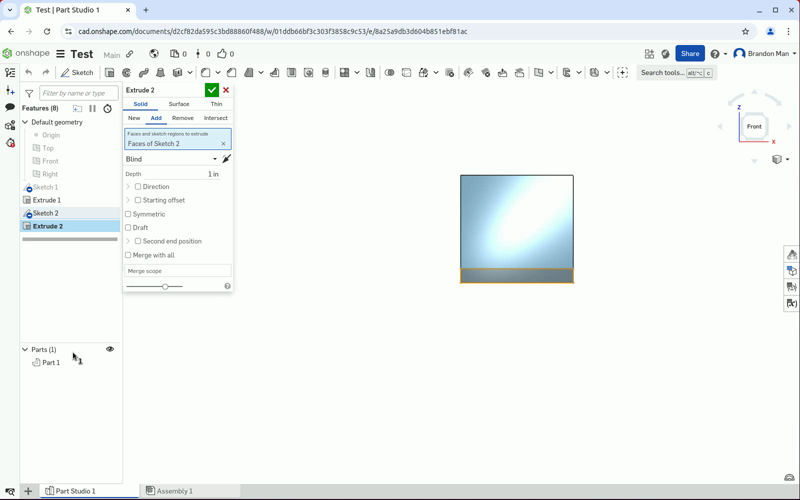
mouse_move(143, 106)
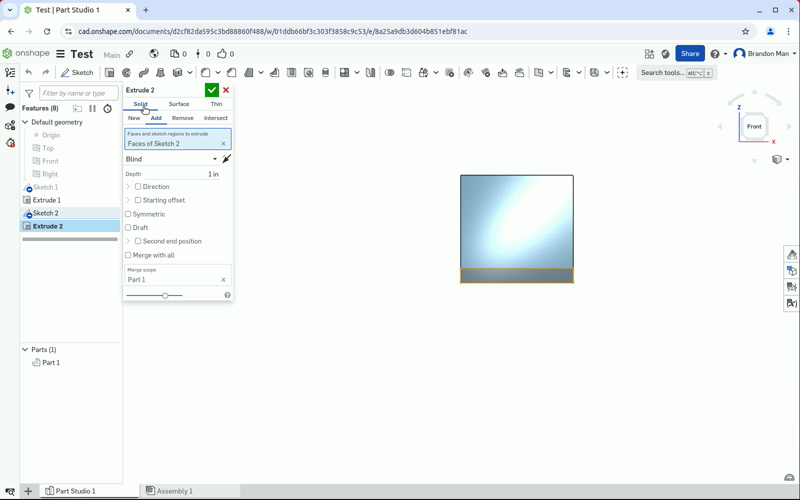
click(143, 106)
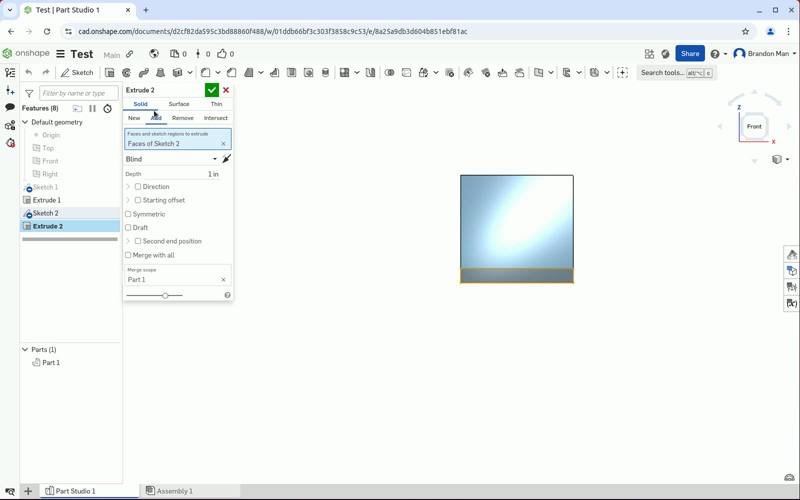
mouse_move(186, 120)
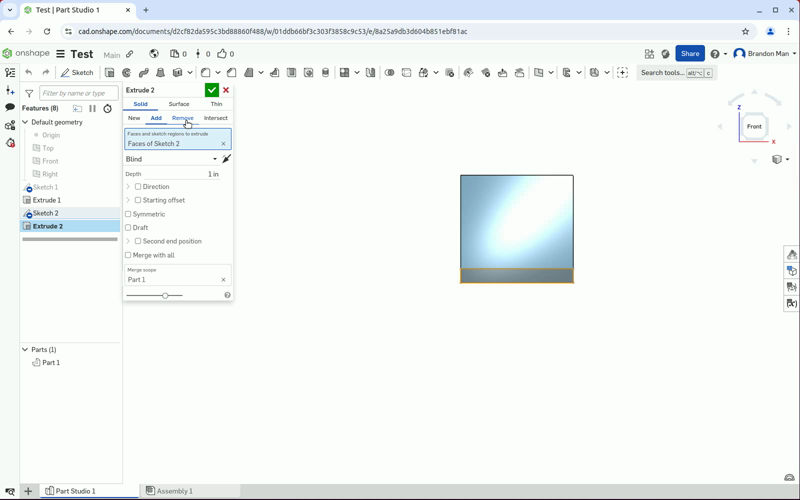
click(186, 120)
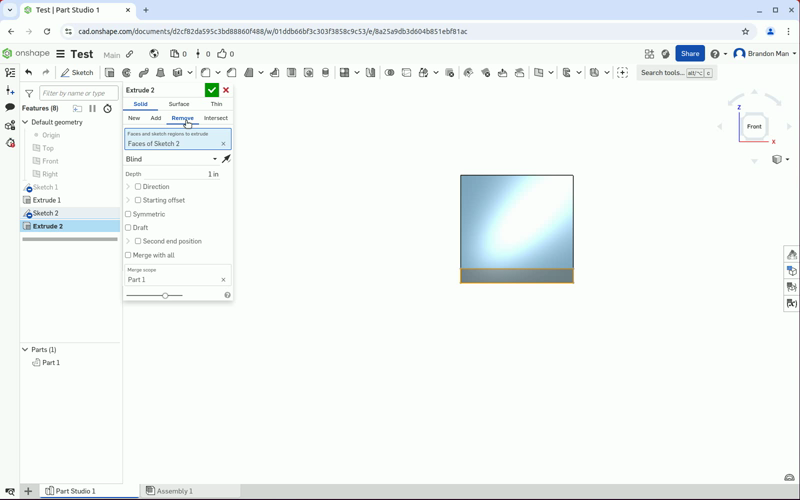
key(tab, 4)
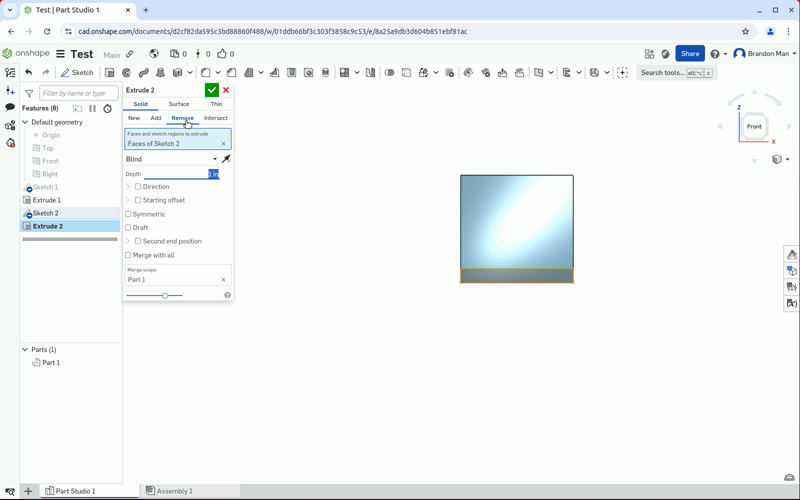
text(1.685)
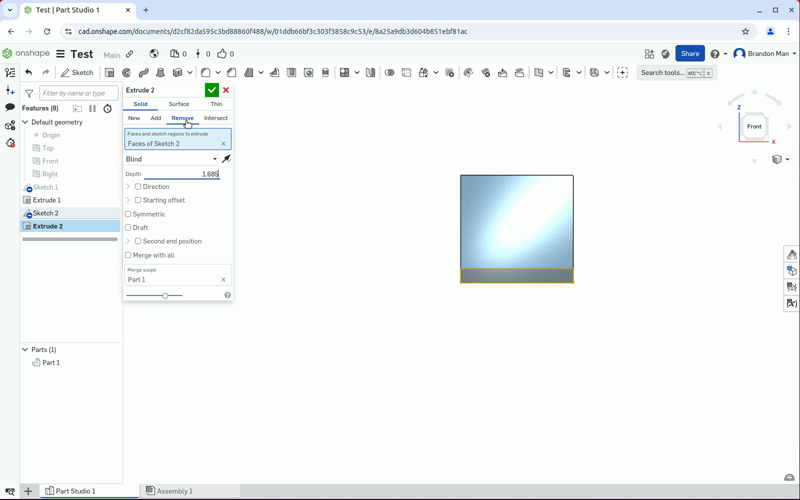
key(tab, 6)
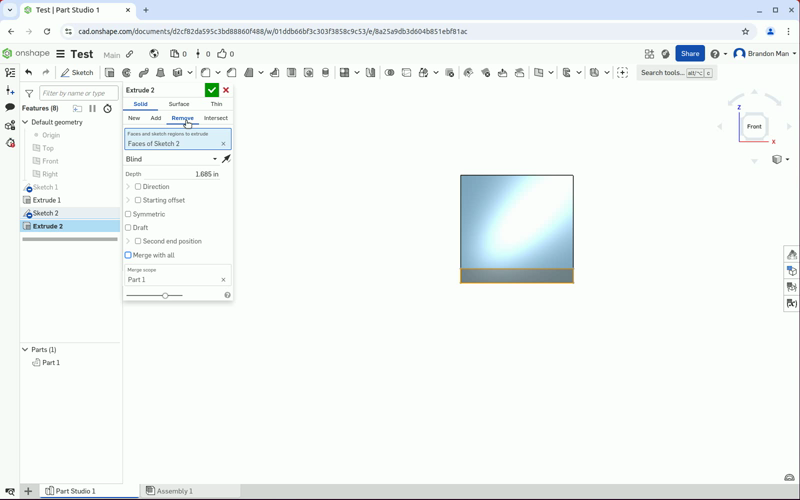
key(space)
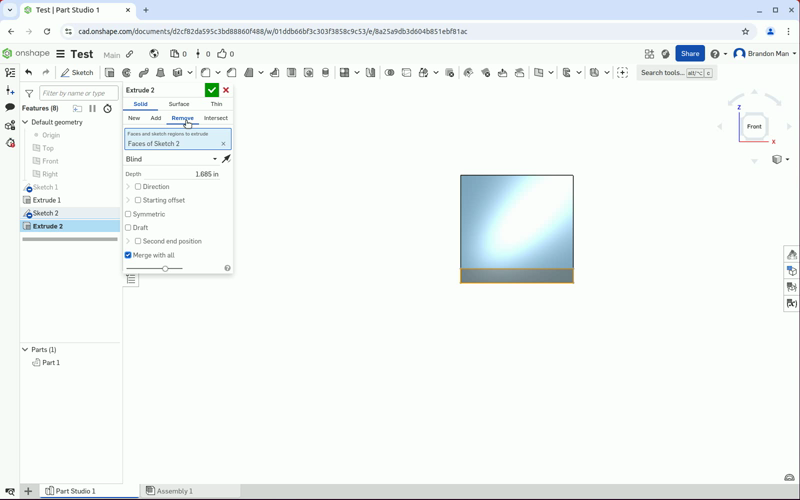
key(enter)
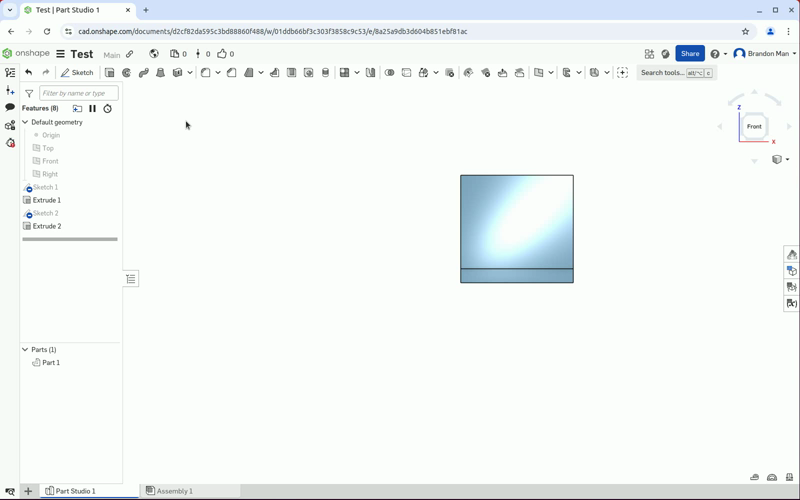
key(shift+h)
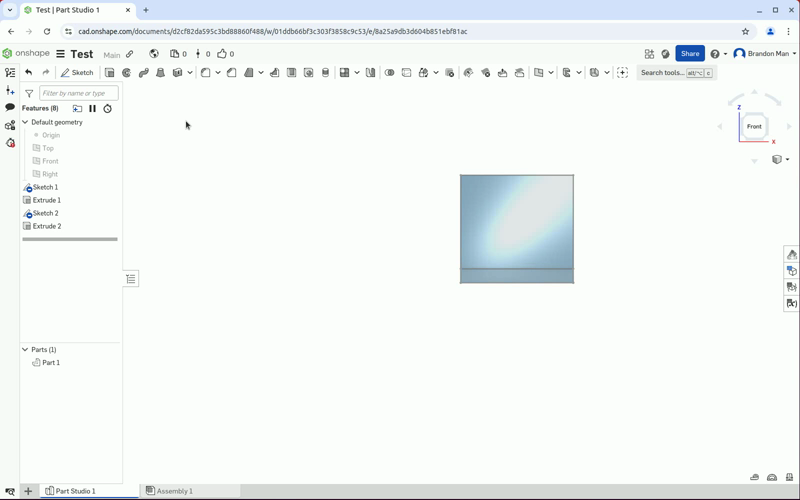
key(shift+h)
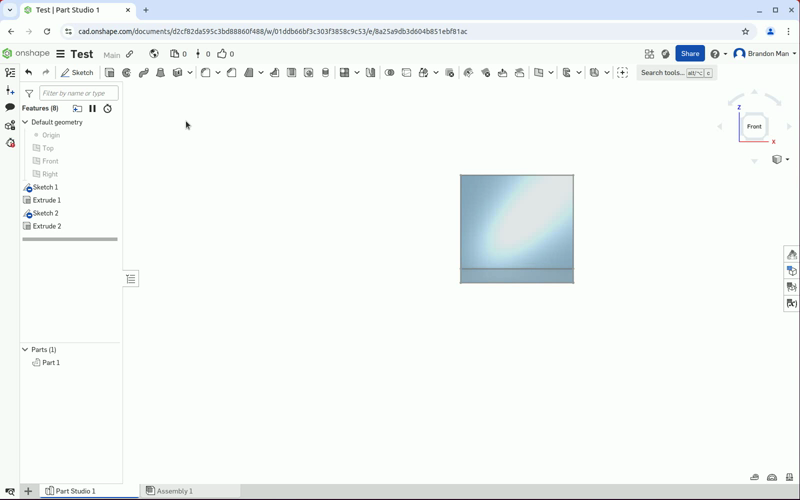
key(shift+7)
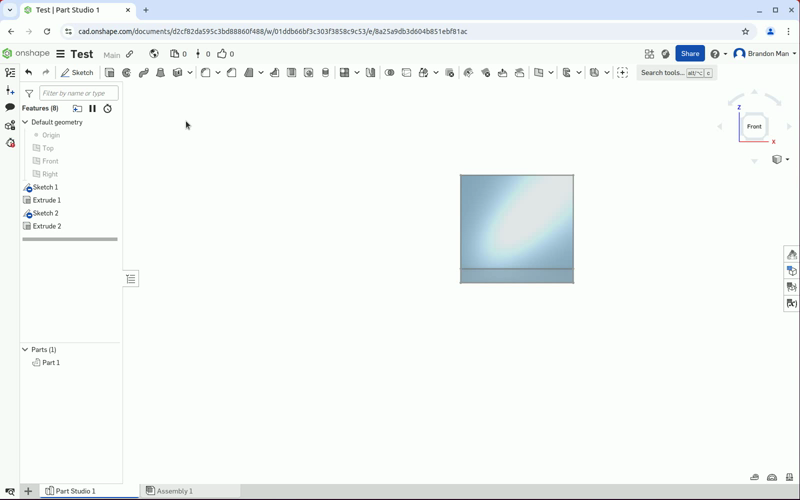
key(left, 2)
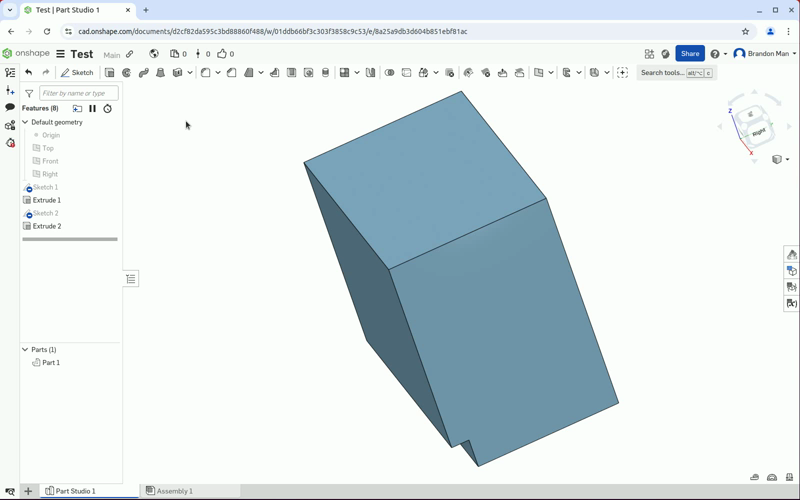
key(down, 2)
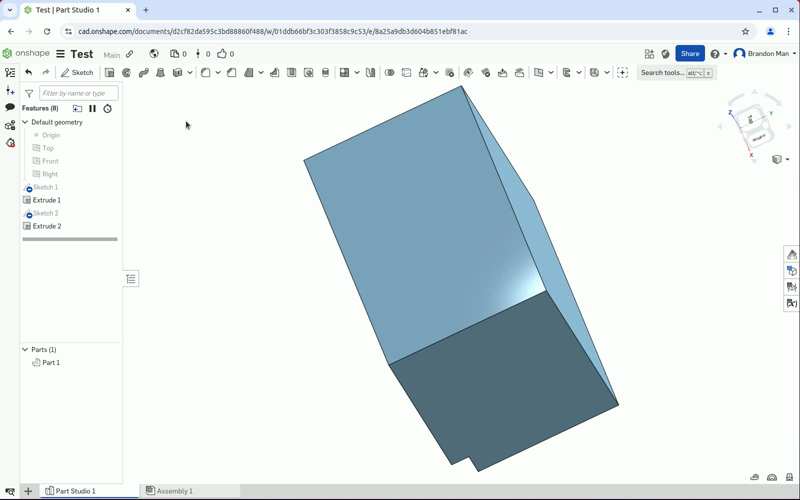
key(up, 2)
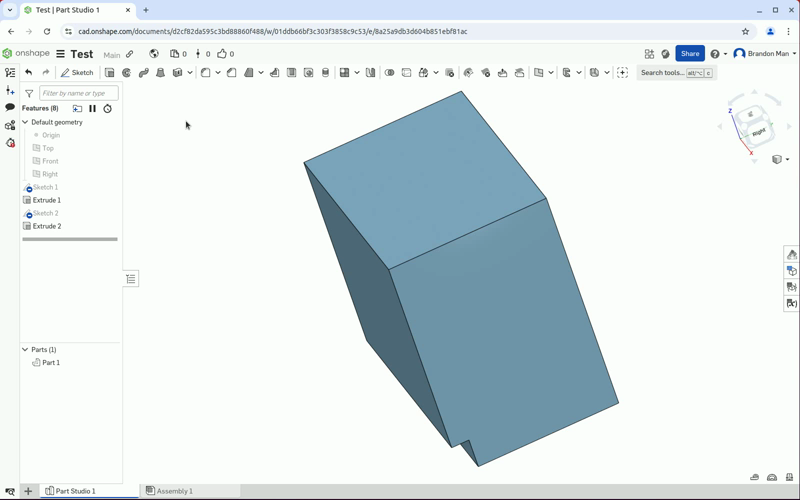
key(right, 2)
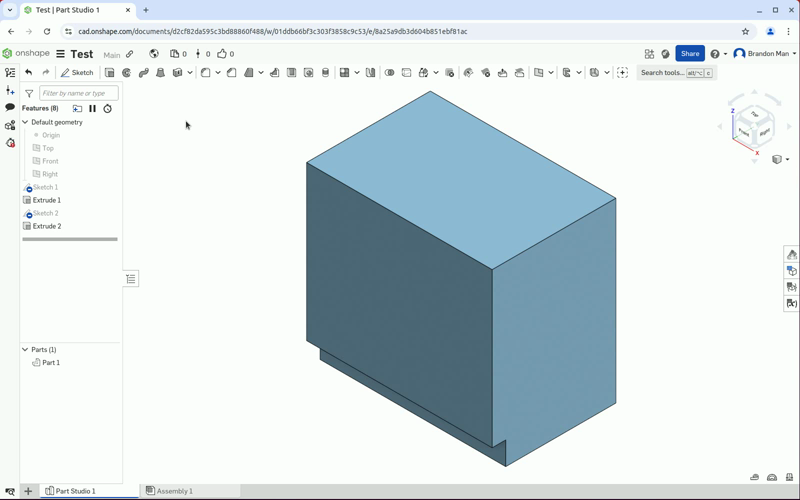
mouse_move(73, 189)
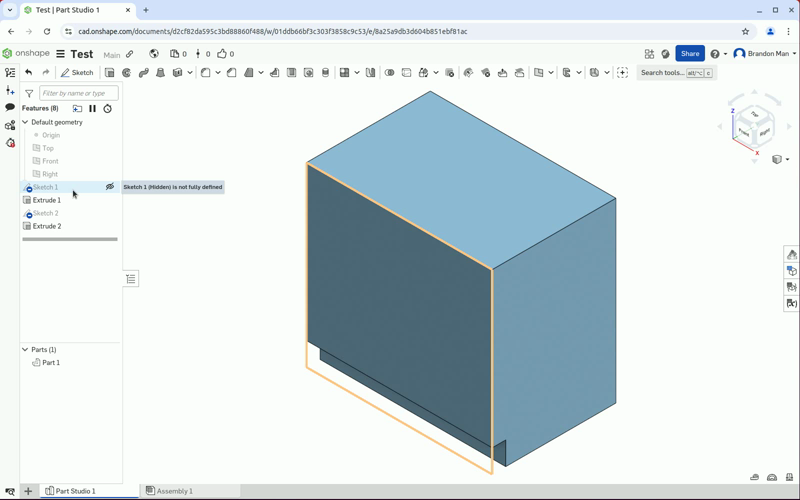
click(73, 189)